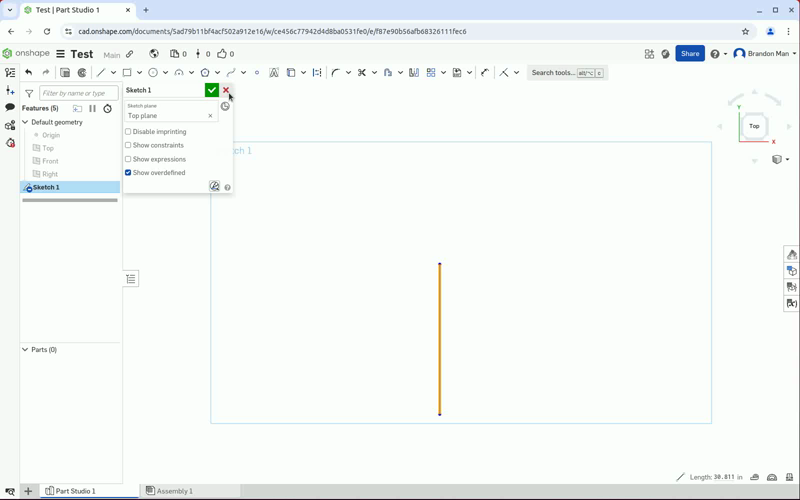
key(shift+h)
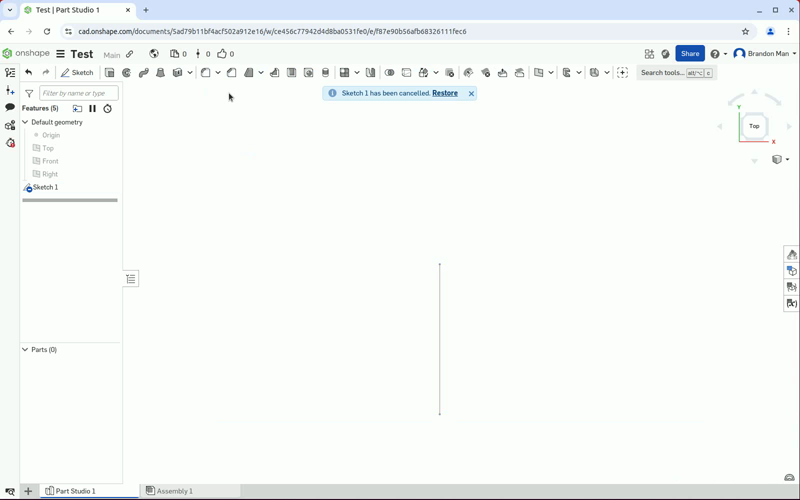
key(shift+s)
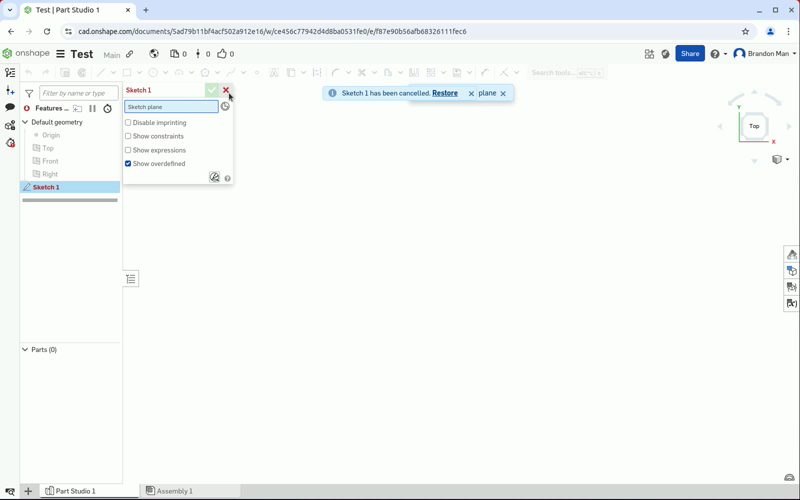
mouse_move(73, 150)
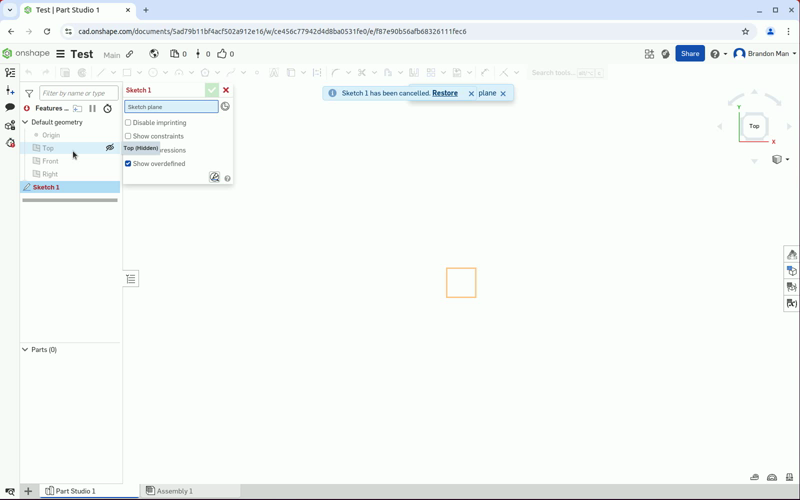
click(73, 150)
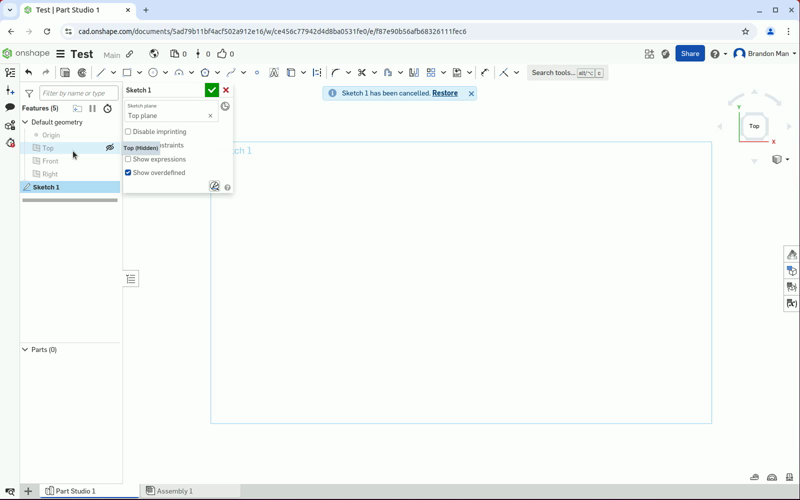
mouse_move(73, 352)
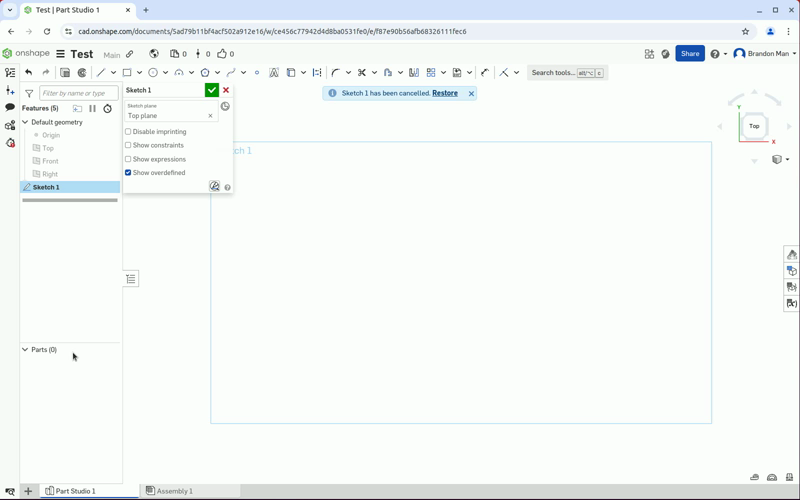
key(y)
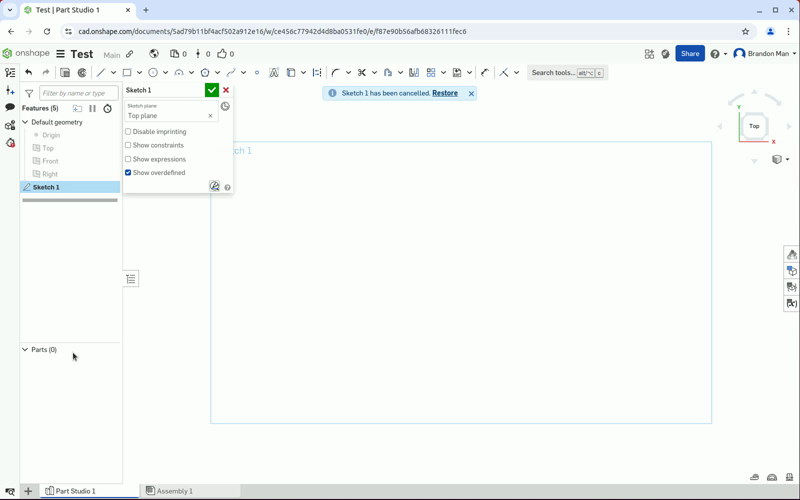
key(c)
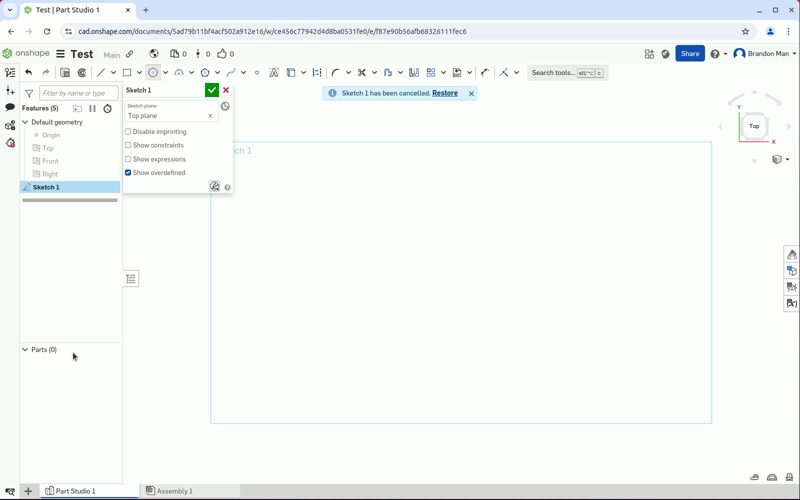
key_down(shift)
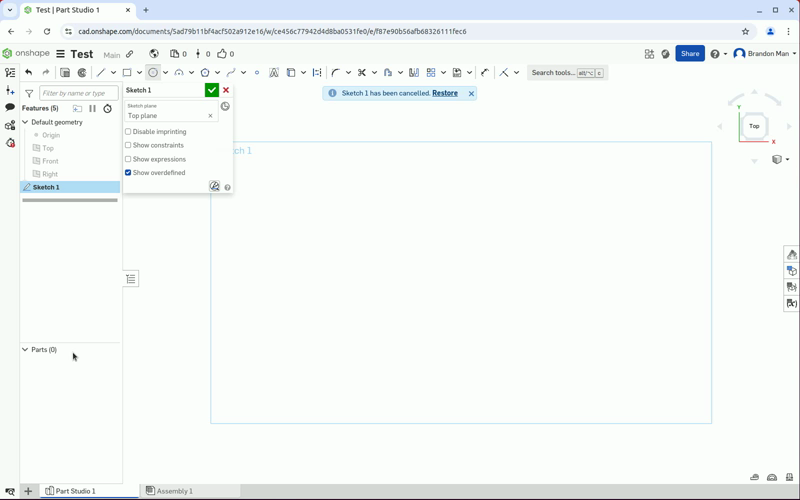
mouse_move(461, 282)
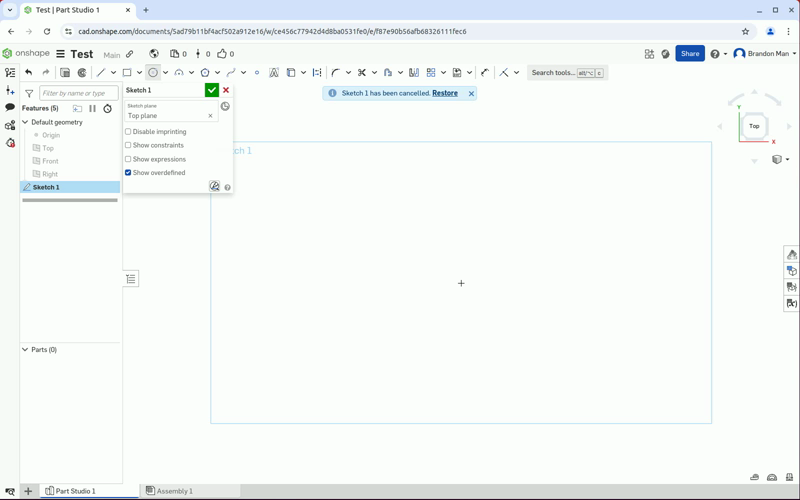
click(461, 282)
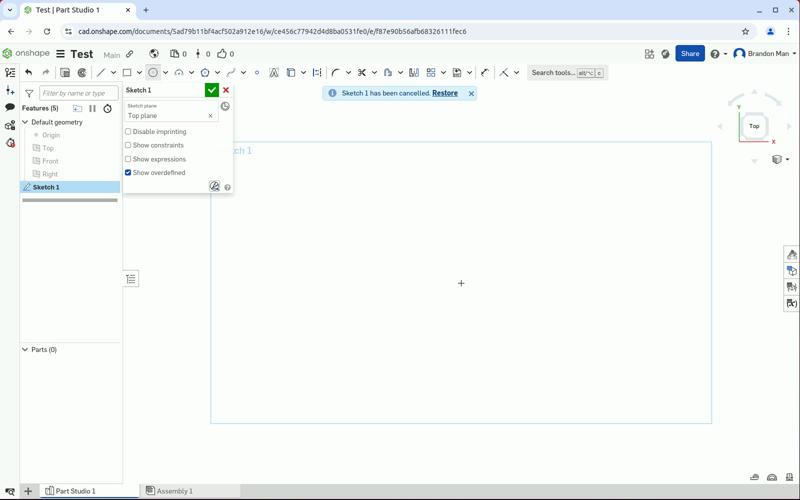
key_up(shift)
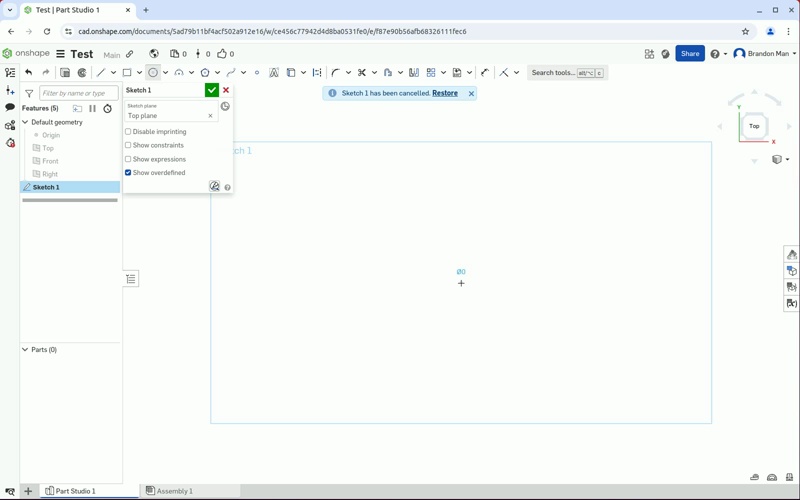
mouse_move(574, 282)
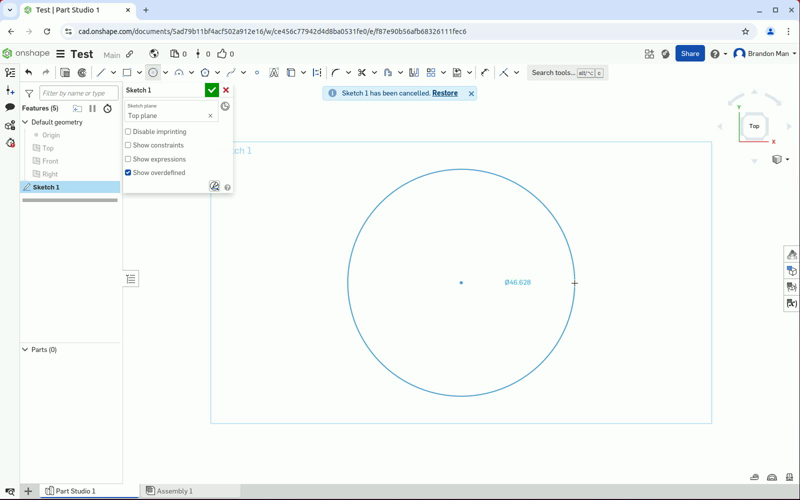
click(574, 282)
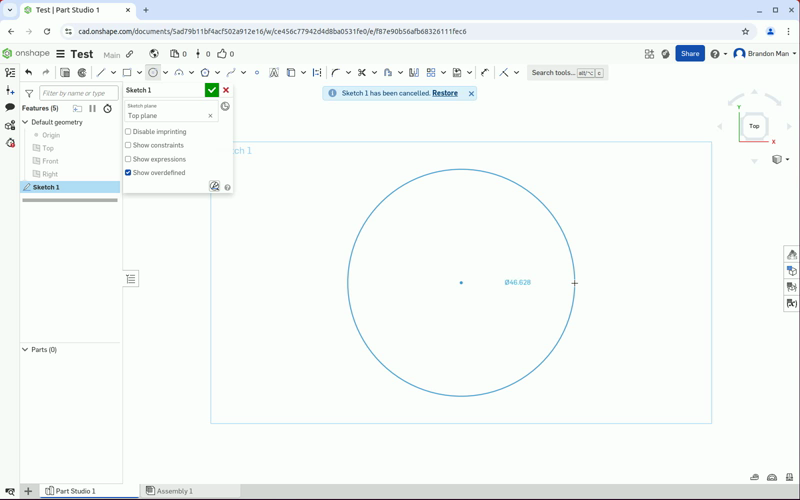
key(esc)
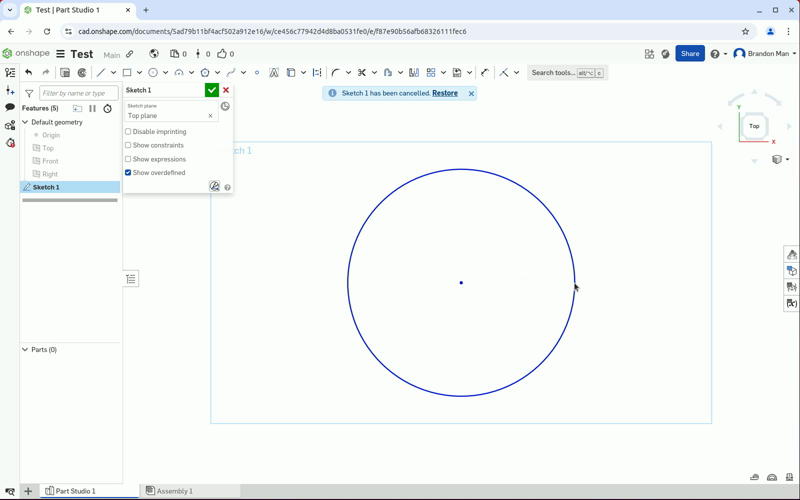
key(c)
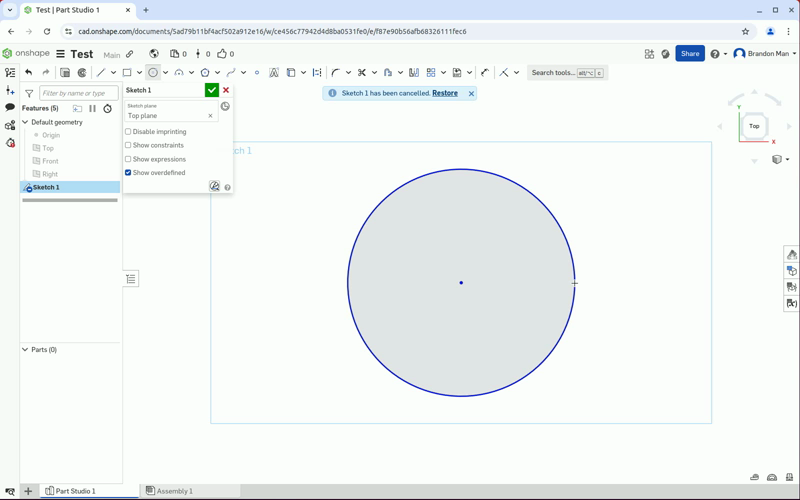
key_down(shift)
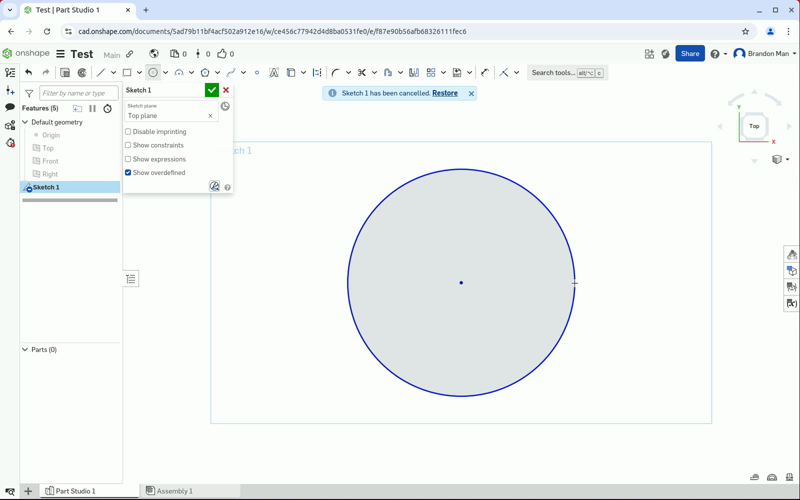
mouse_move(461, 282)
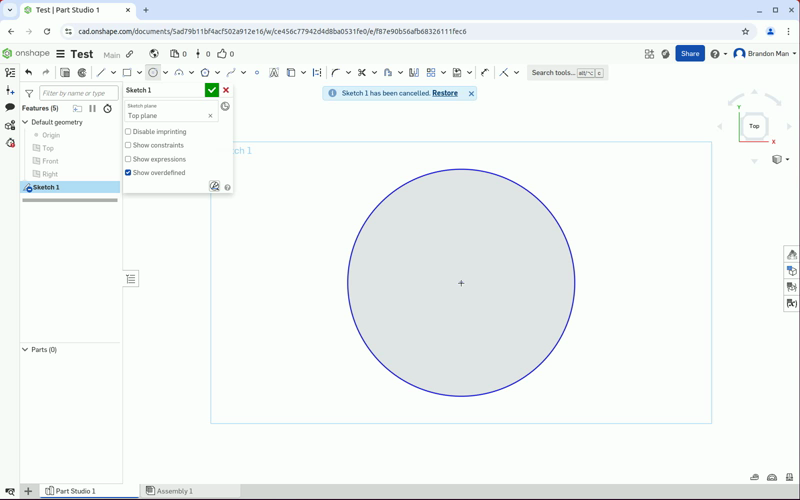
click(461, 282)
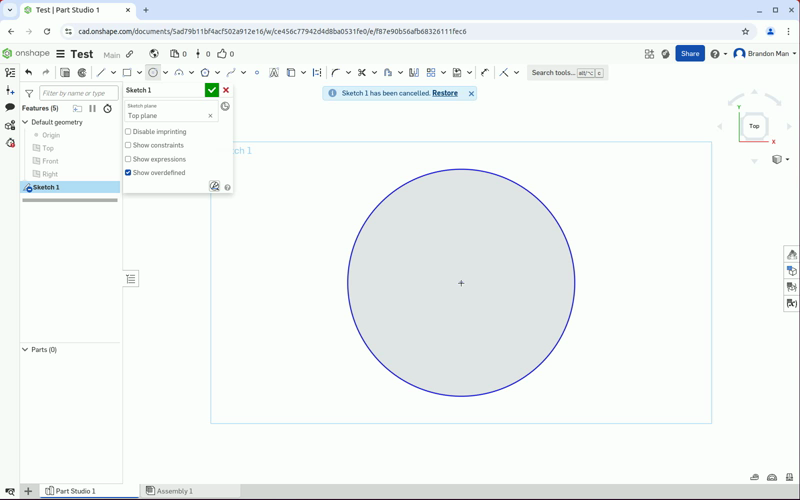
key_up(shift)
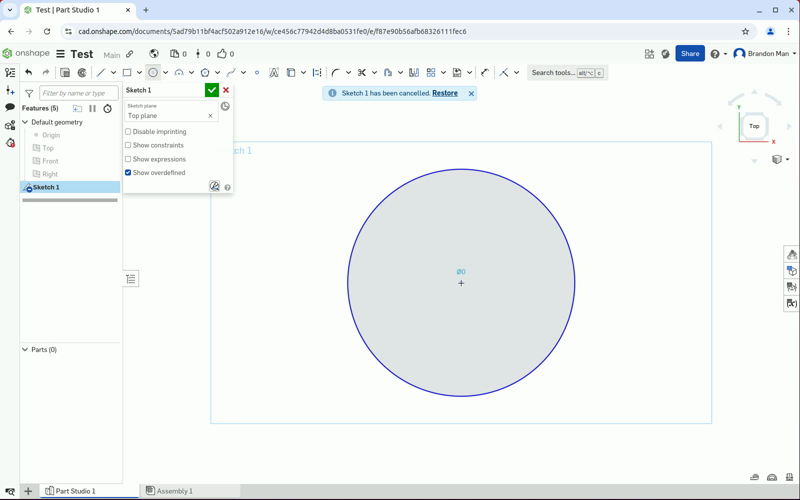
mouse_move(534, 282)
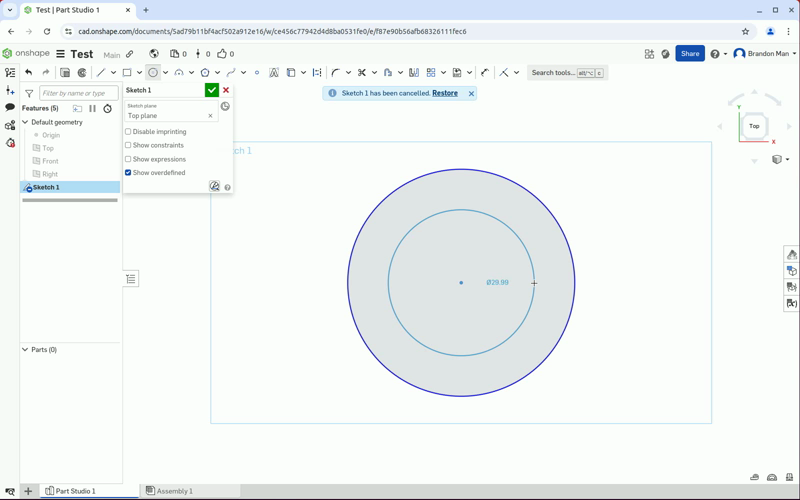
click(534, 282)
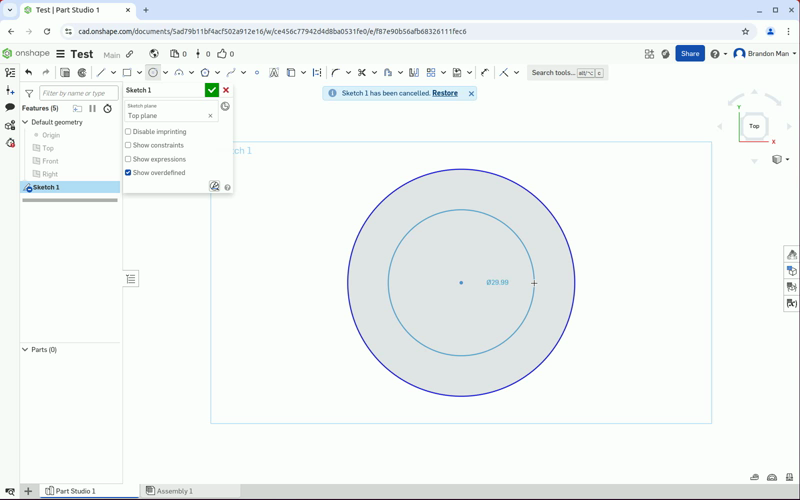
key(esc)
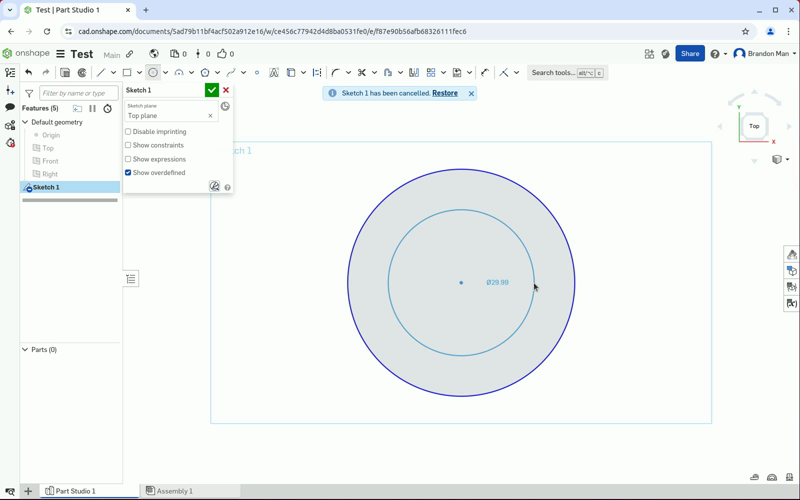
mouse_move(541, 243)
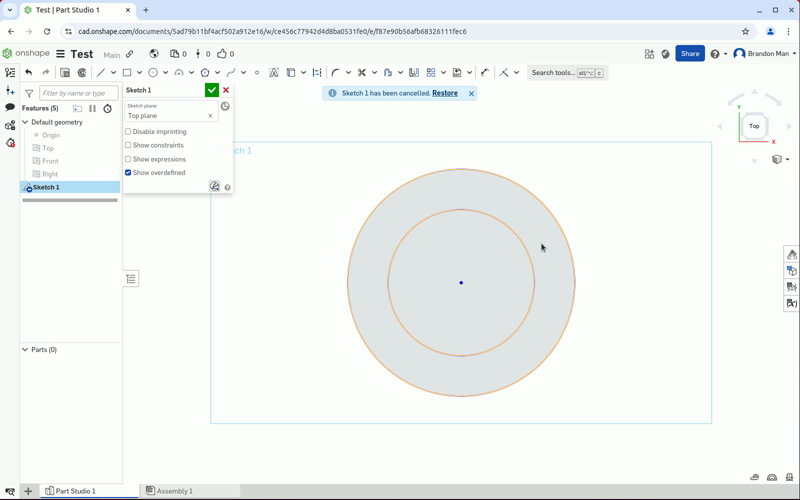
click(541, 243)
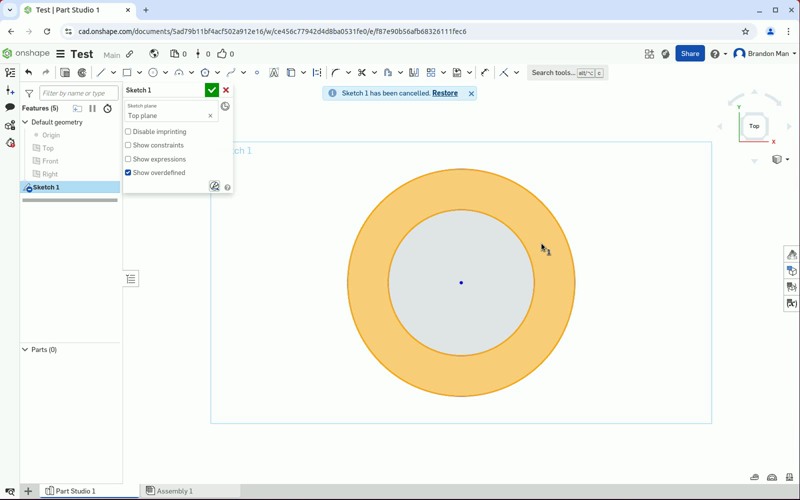
mouse_move(73, 352)
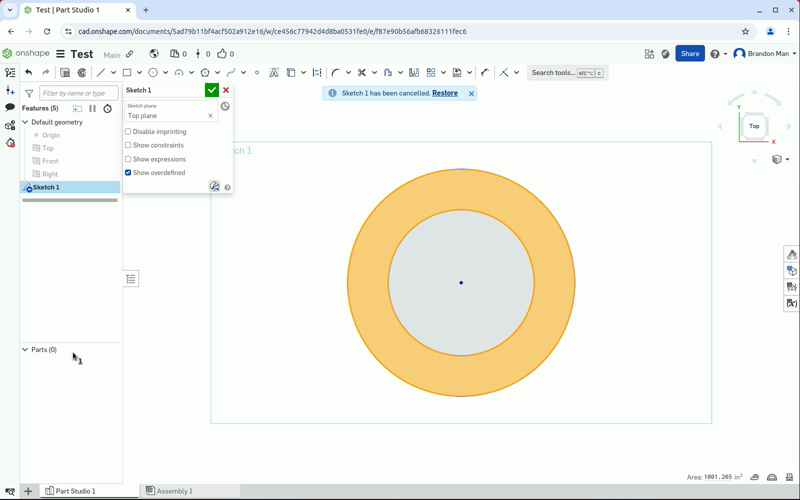
key(shift+y)
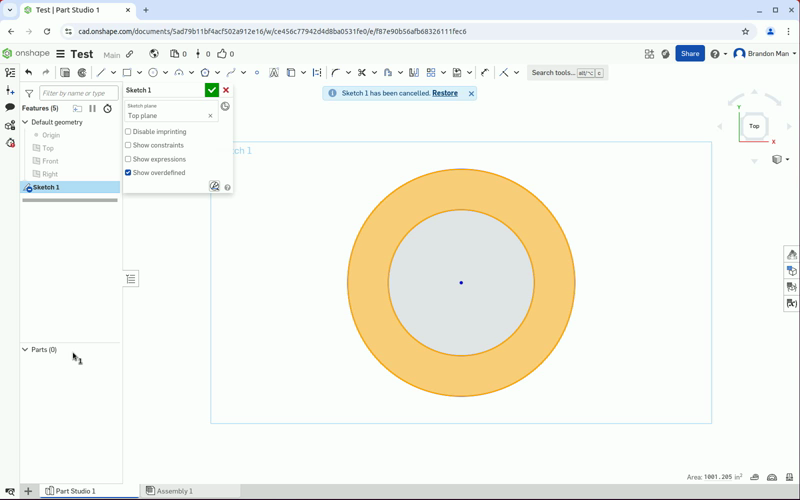
key(shift+e)
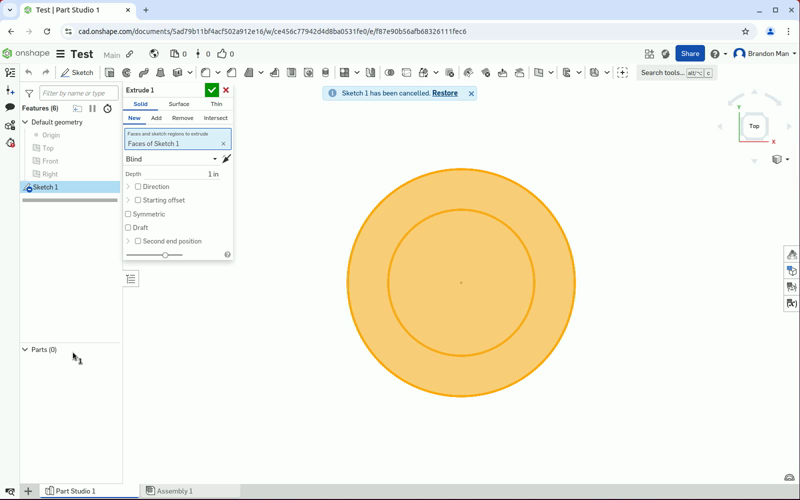
mouse_move(143, 106)
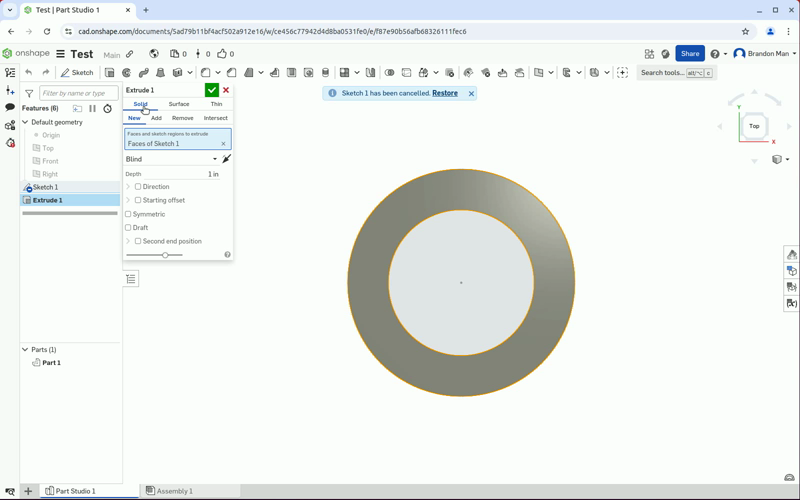
click(143, 106)
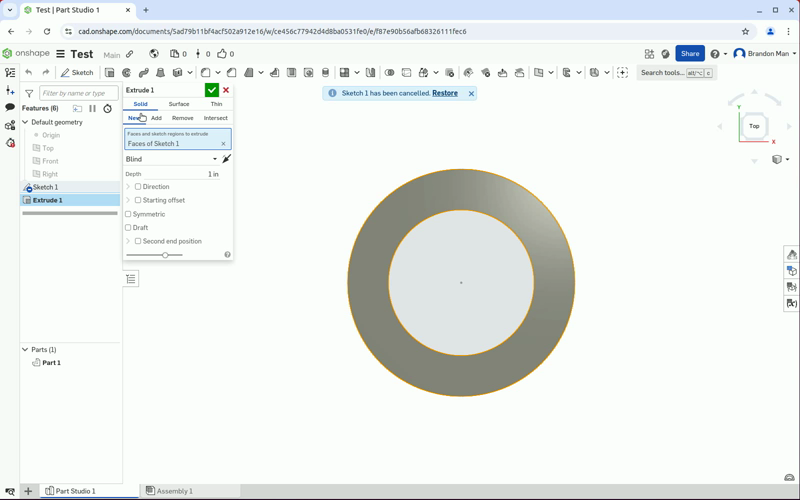
mouse_move(137, 120)
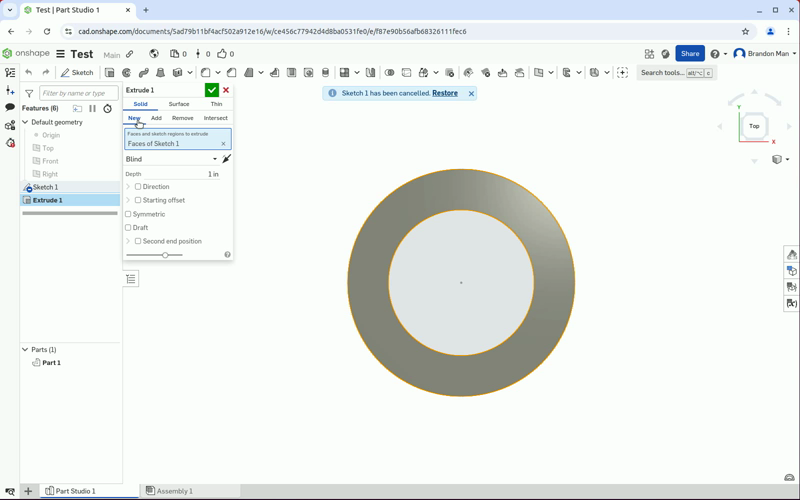
click(137, 120)
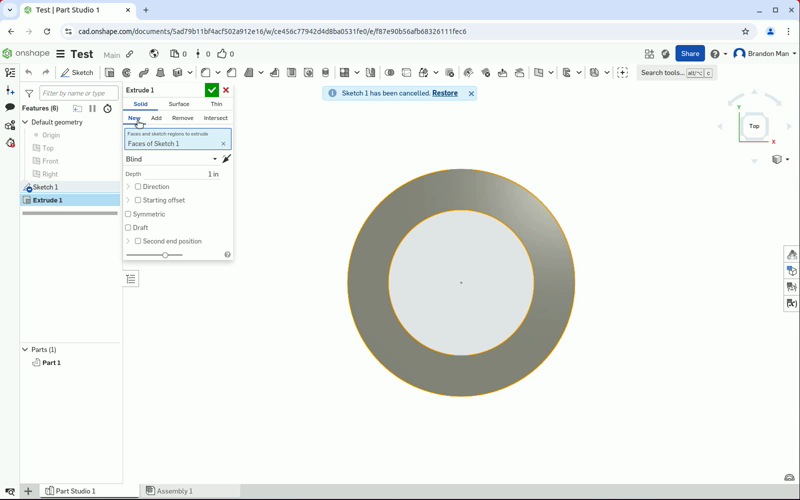
key(tab, 4)
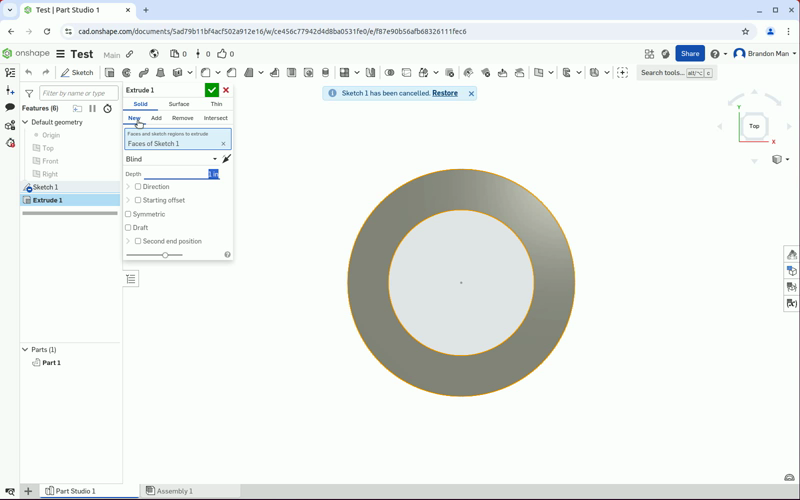
text(1.685)
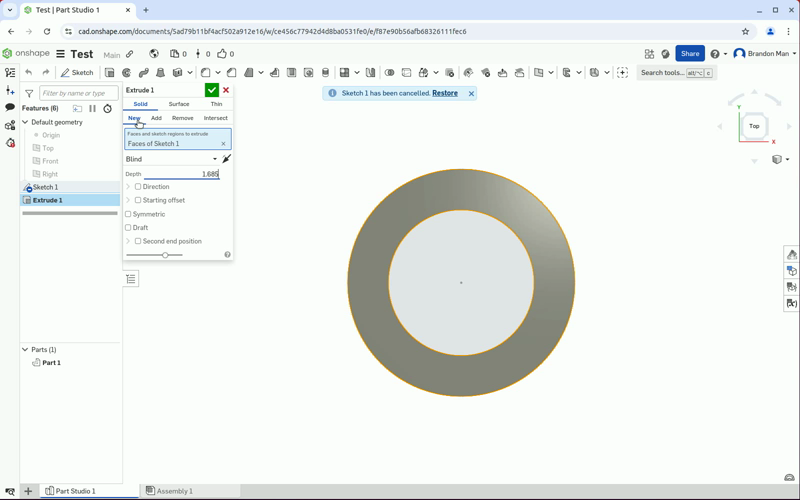
key(enter)
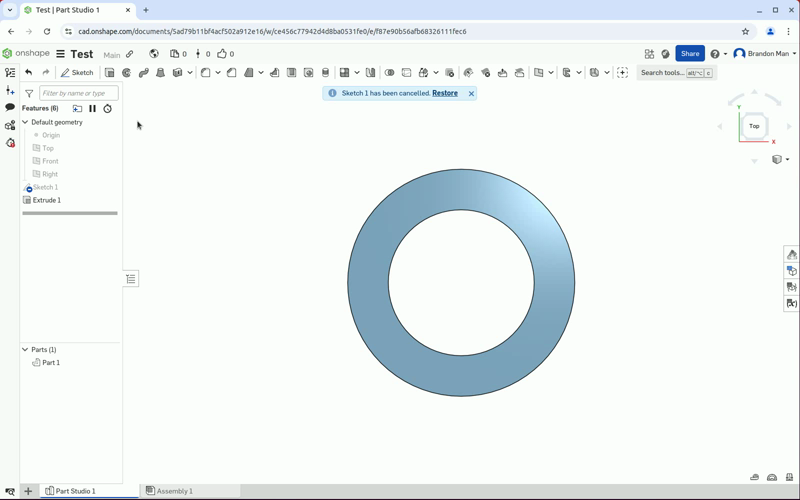
key(shift+h)
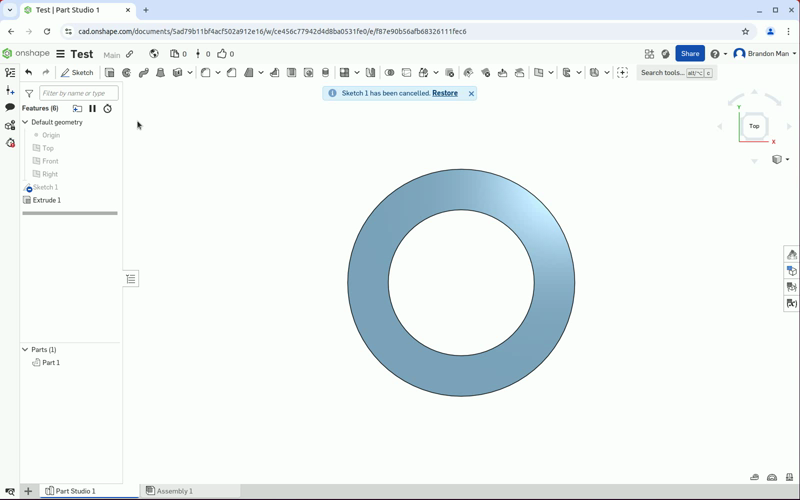
key(shift+h)
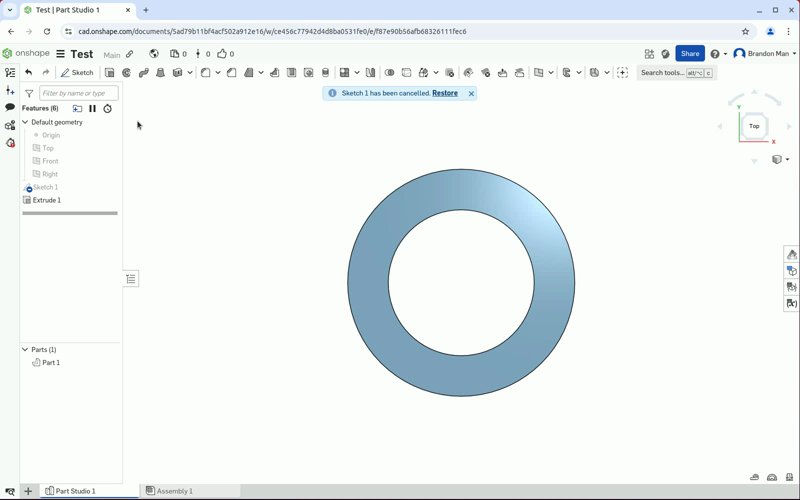
mouse_move(73, 189)
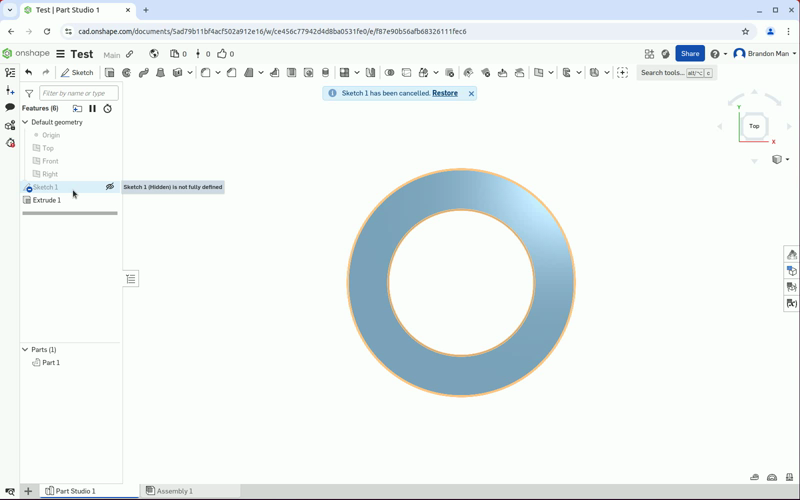
click(73, 189)
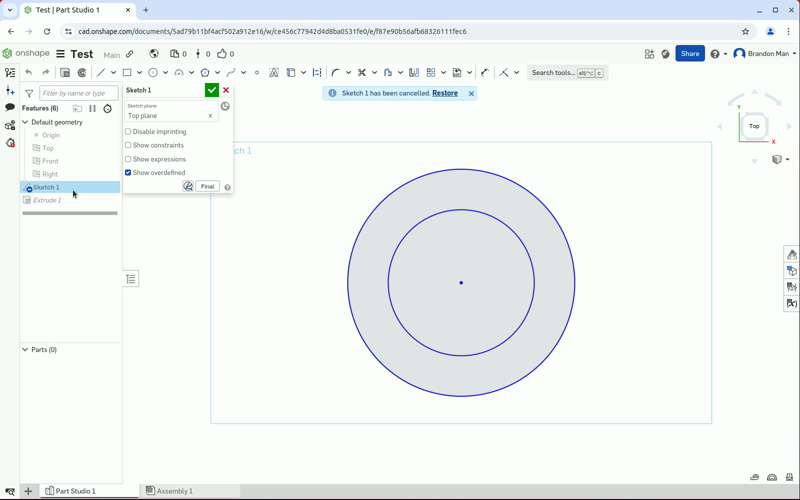
mouse_move(229, 92)
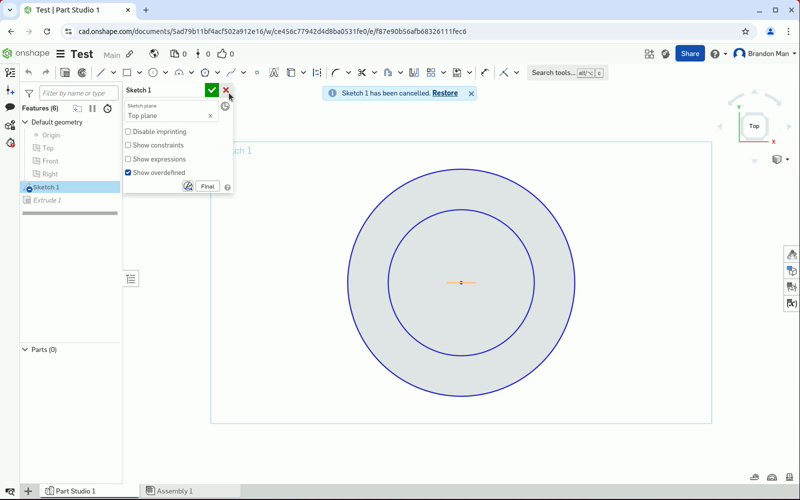
click(229, 92)
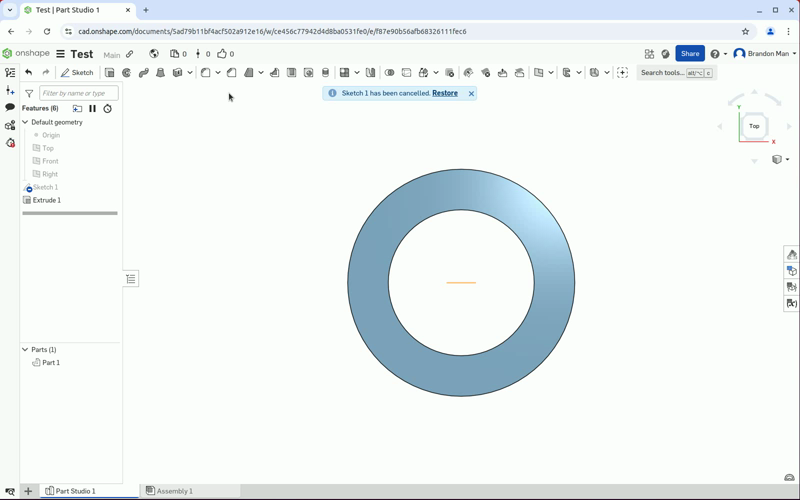
mouse_move(541, 75)
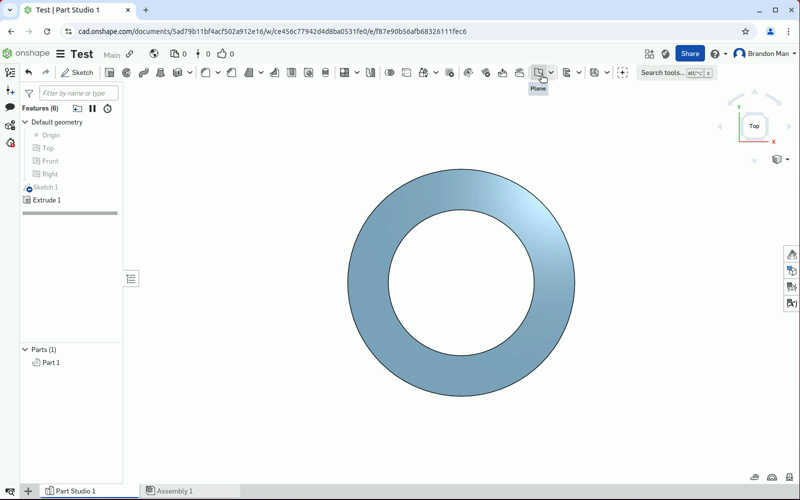
click(541, 75)
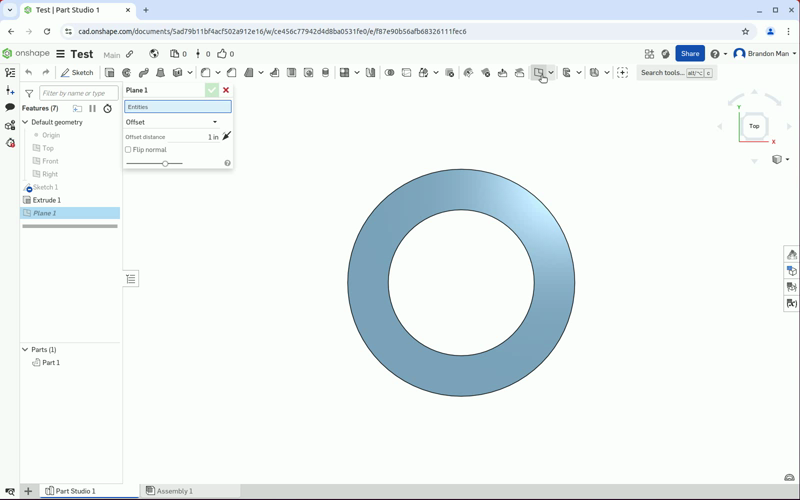
mouse_move(73, 150)
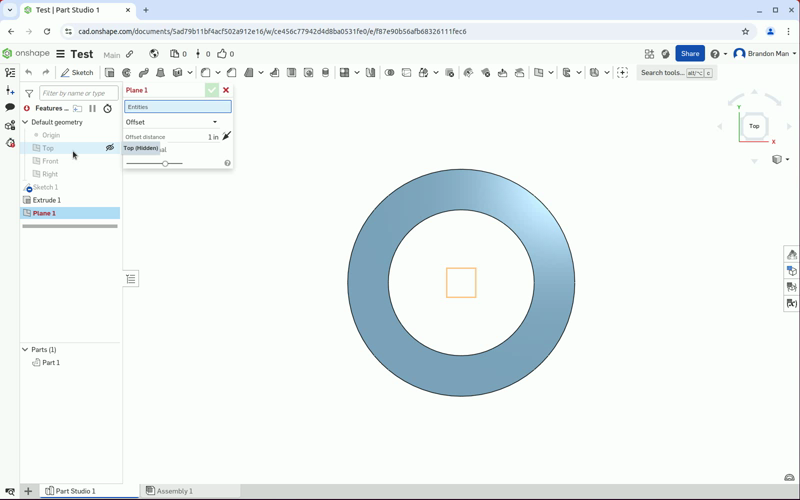
click(73, 150)
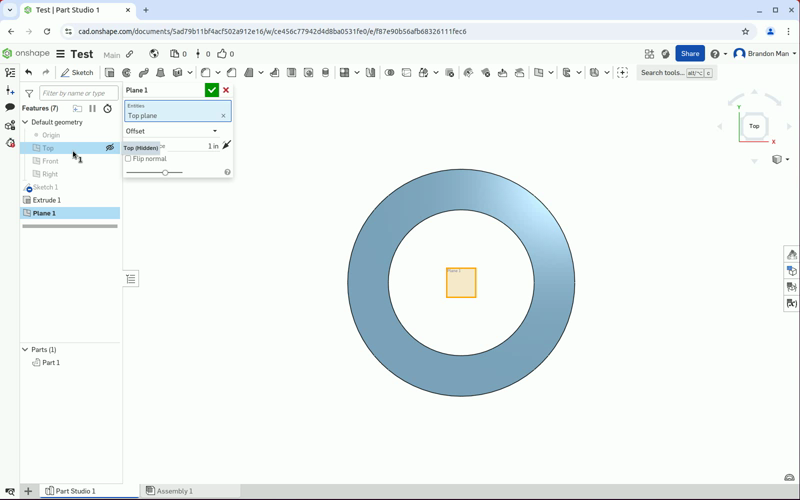
key(tab, 2)
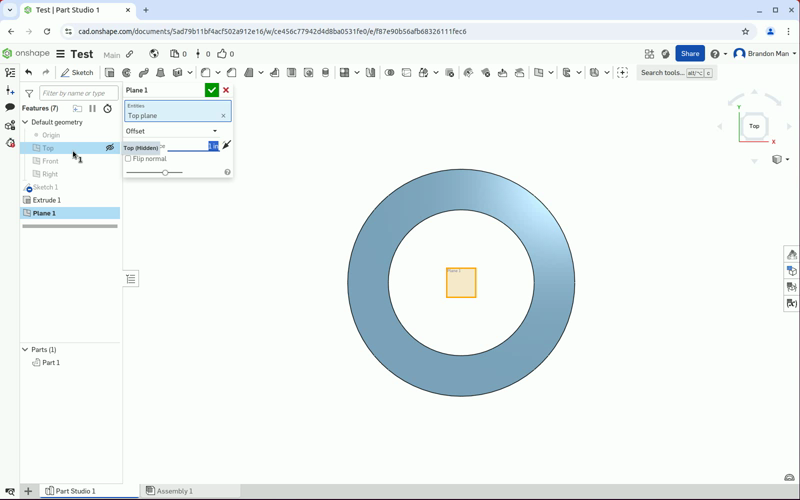
text(1.695)
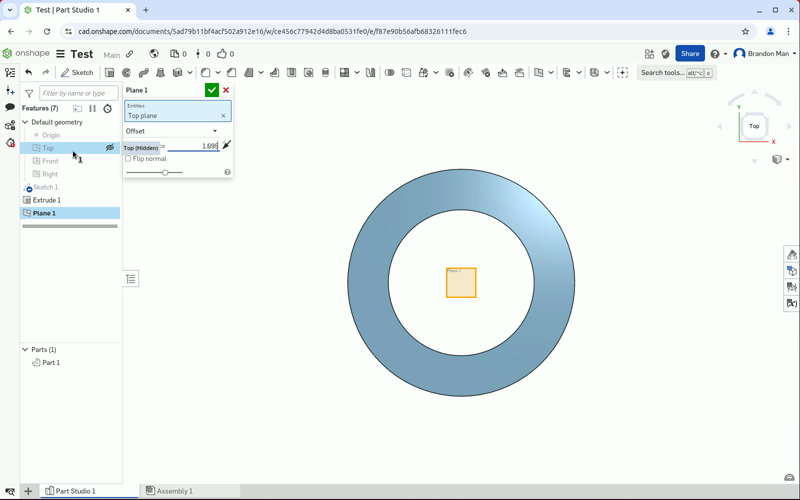
key(enter, 2)
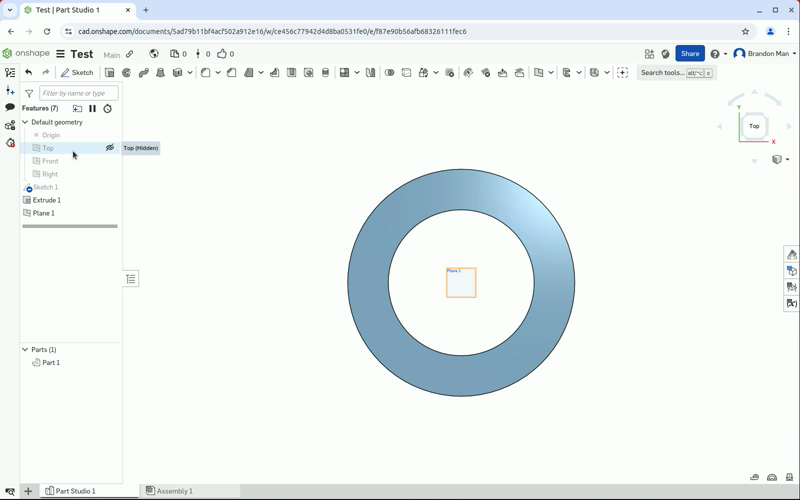
key(shift+s)
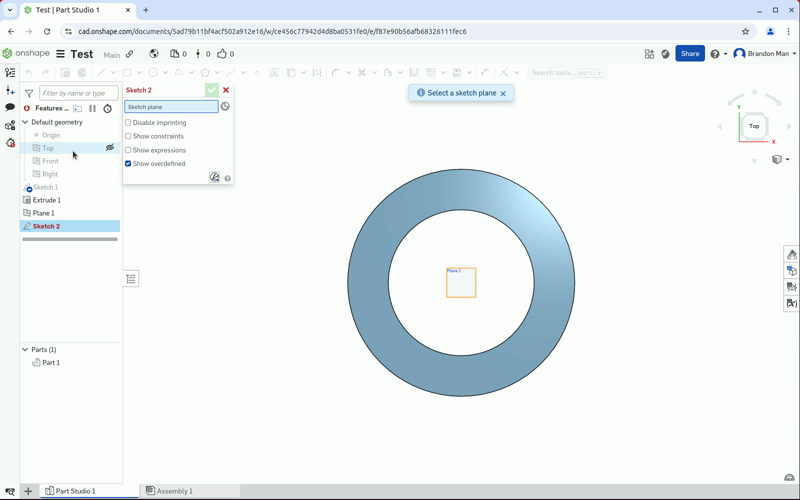
mouse_move(73, 215)
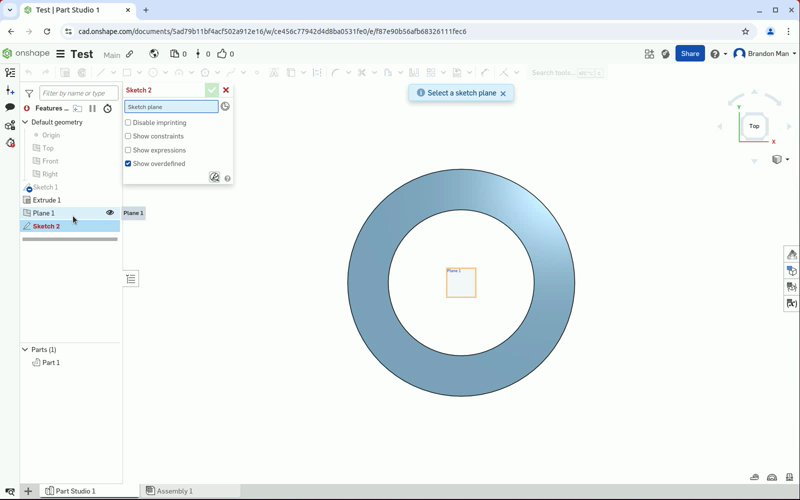
click(73, 215)
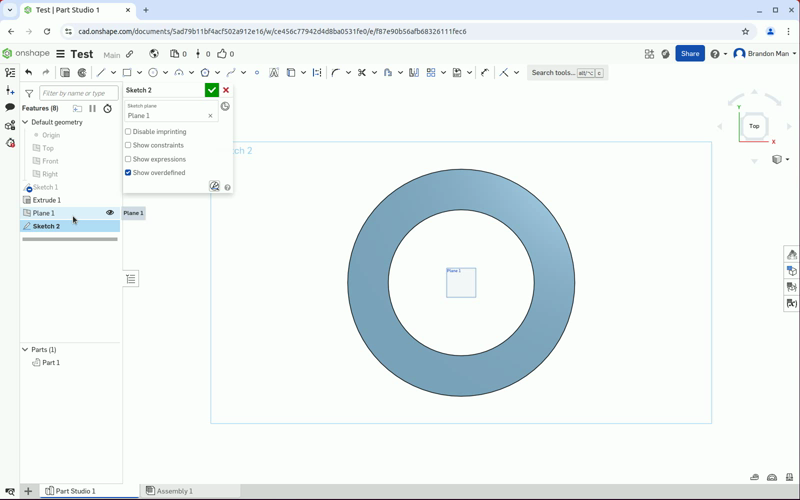
mouse_move(73, 352)
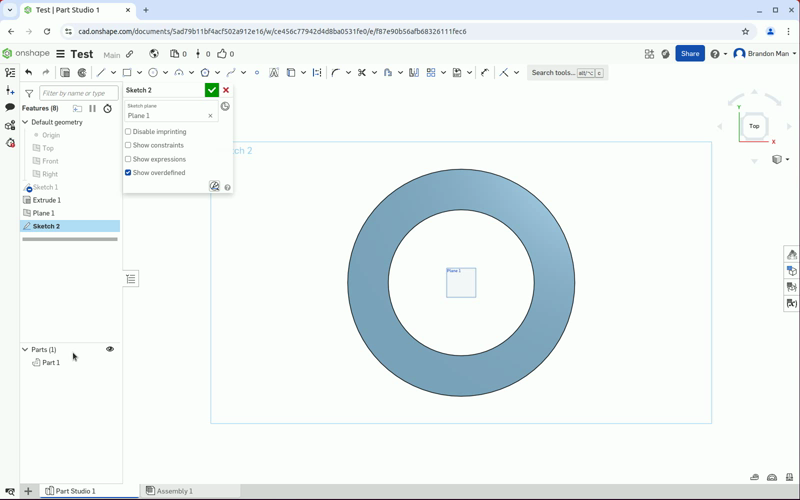
key(y)
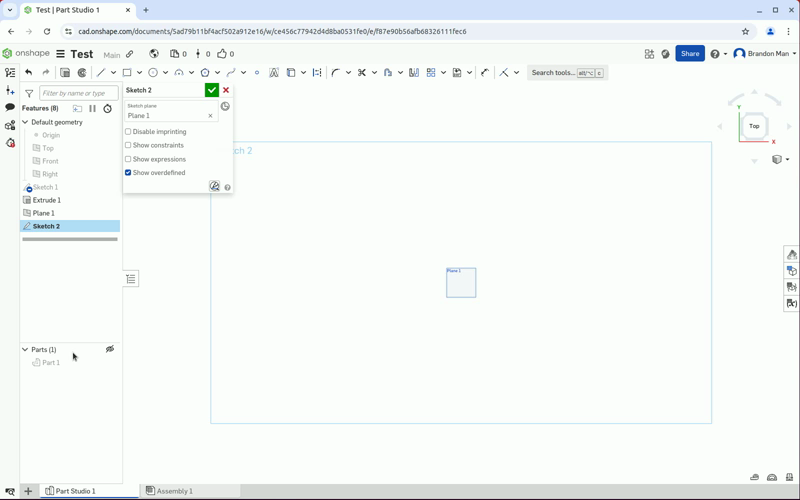
key(c)
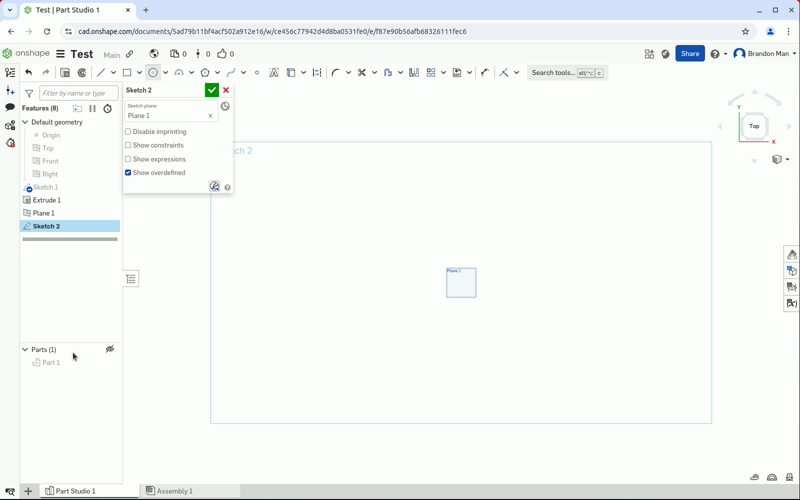
key_down(shift)
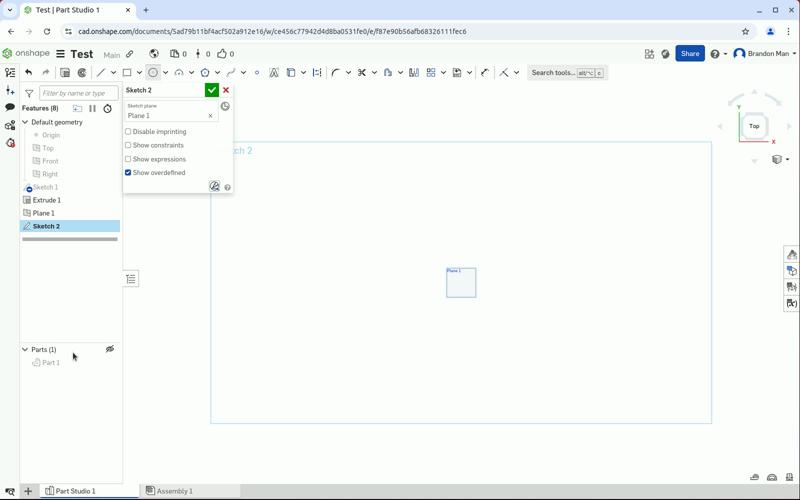
mouse_move(461, 282)
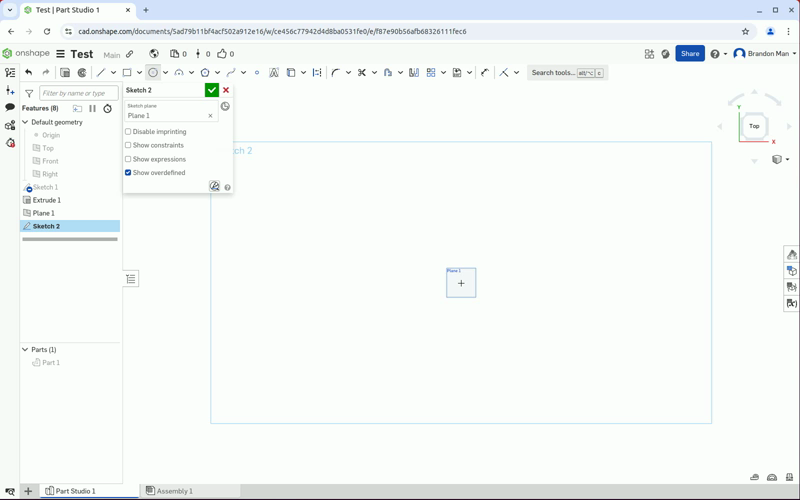
click(461, 282)
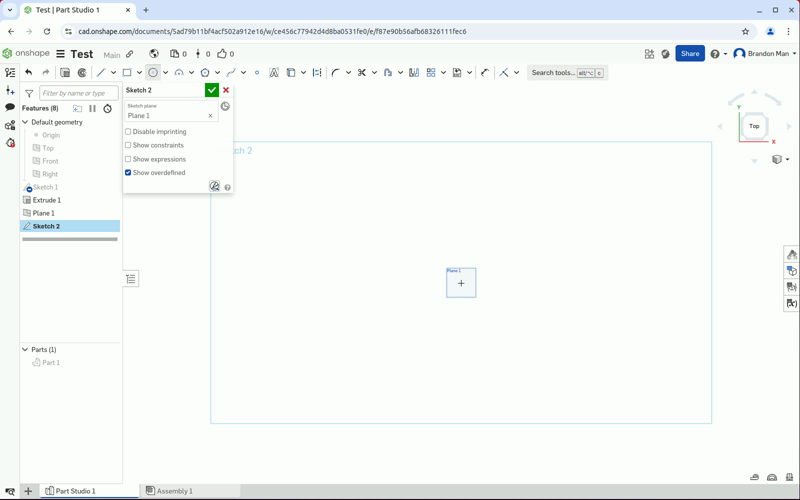
key_up(shift)
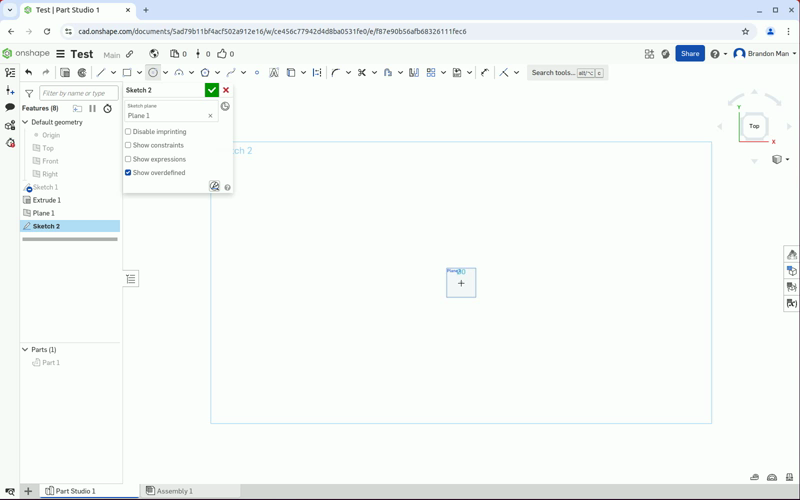
mouse_move(543, 282)
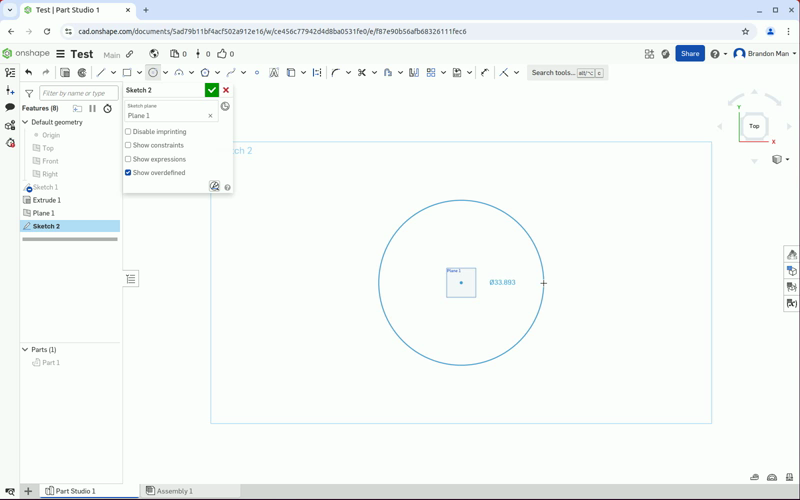
click(543, 282)
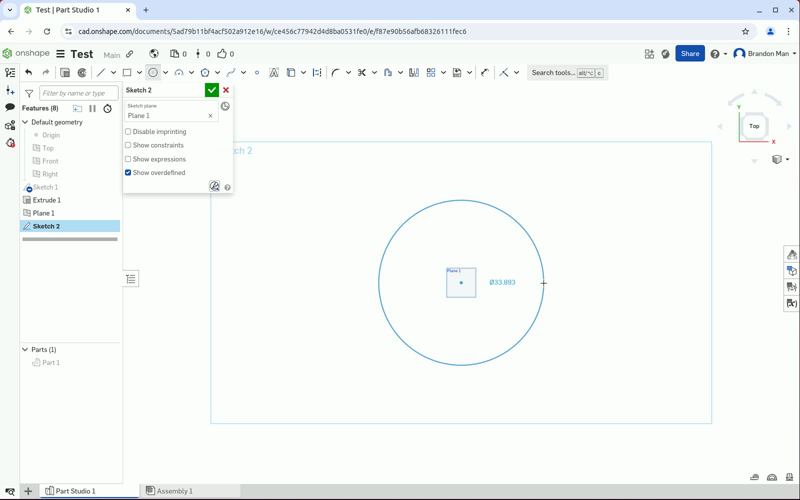
key(esc)
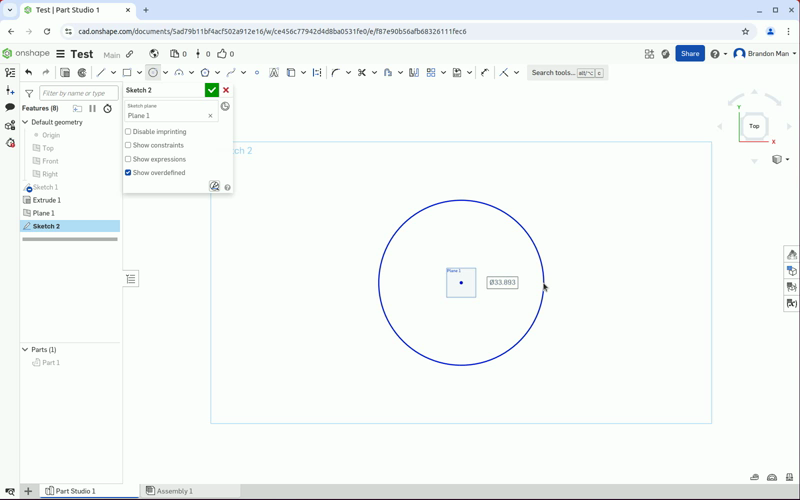
key(c)
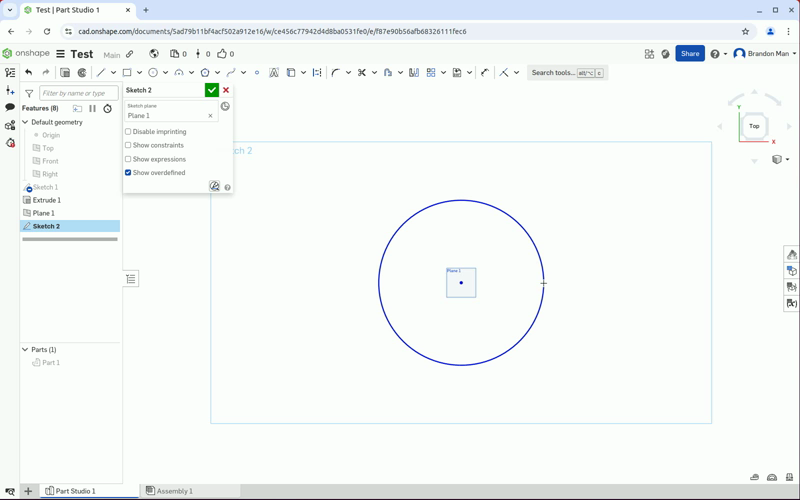
key_down(shift)
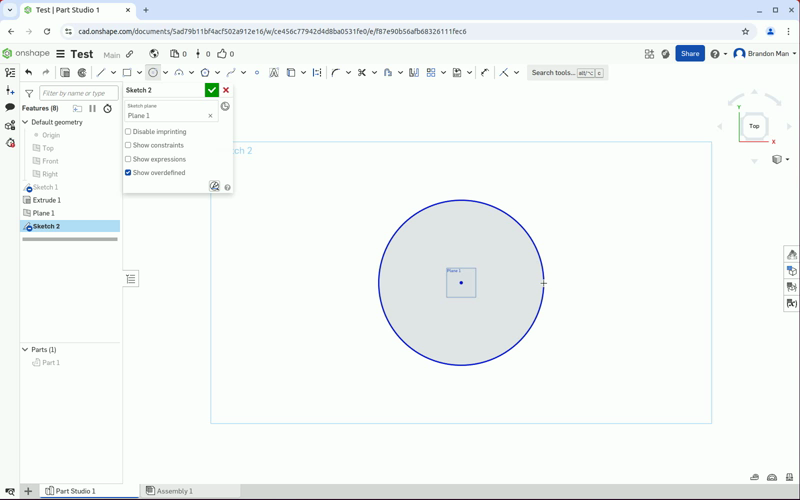
mouse_move(461, 282)
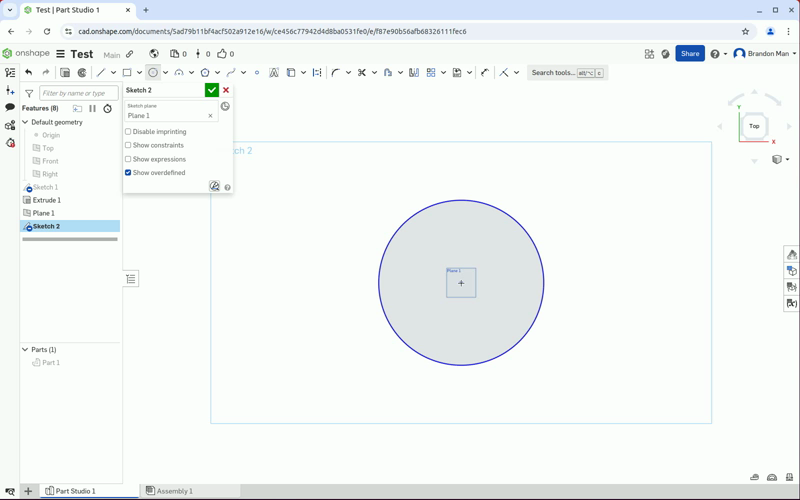
click(461, 282)
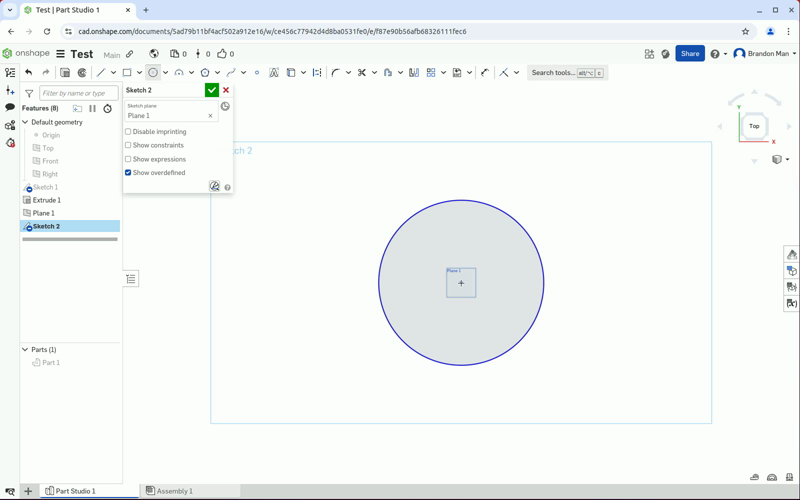
key_up(shift)
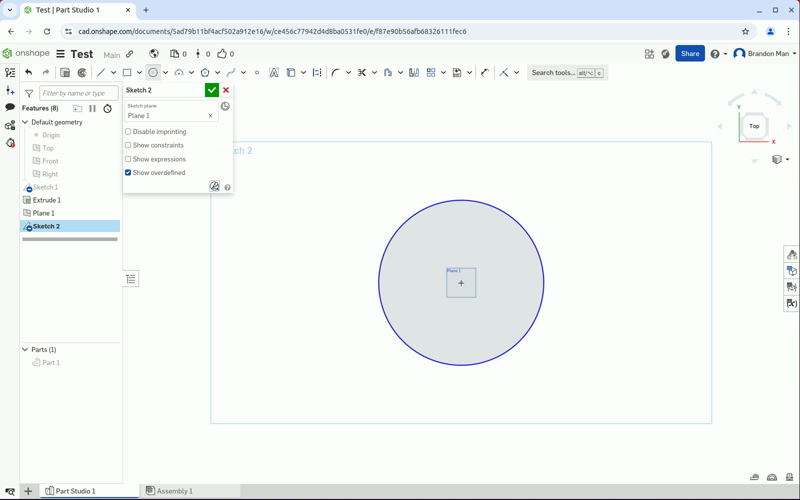
mouse_move(535, 282)
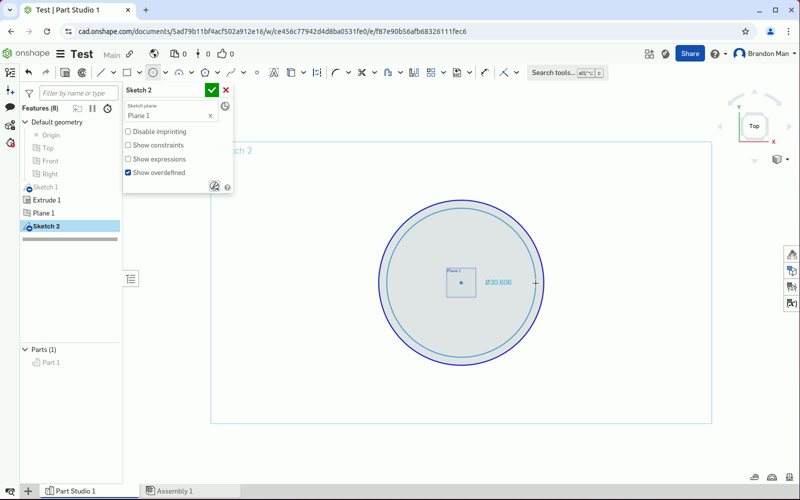
click(535, 282)
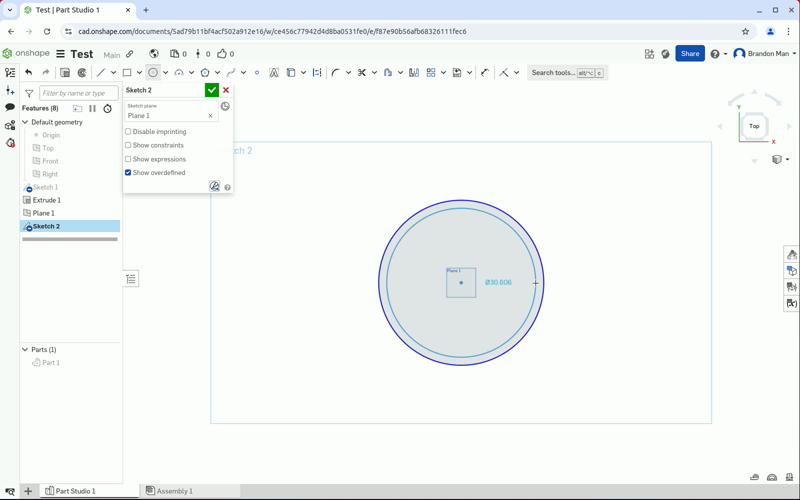
key(esc)
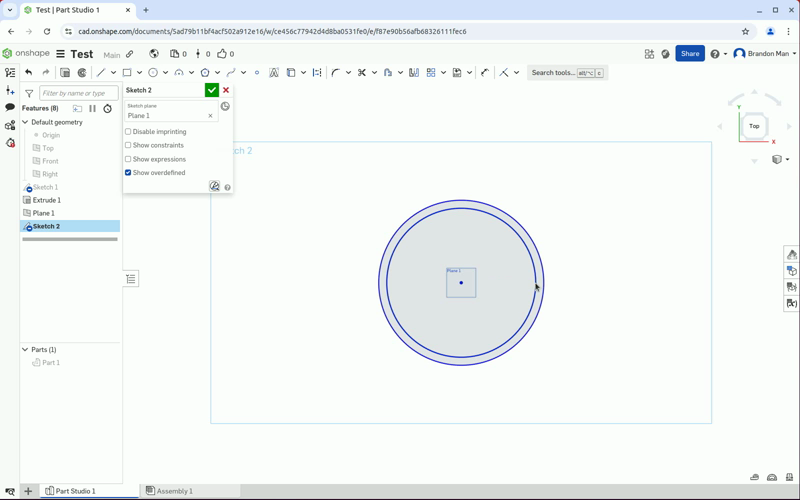
mouse_move(532, 315)
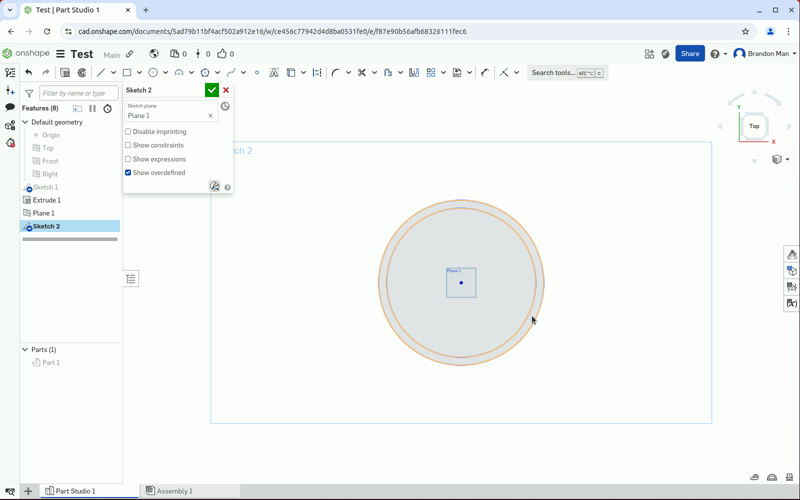
click(532, 315)
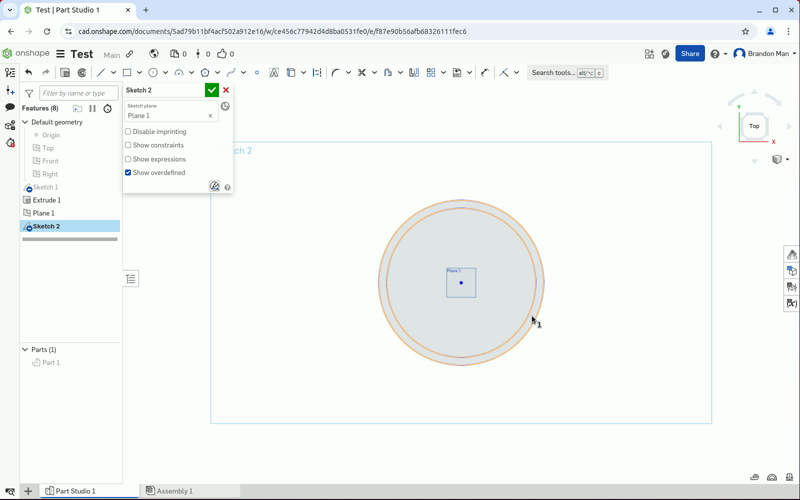
mouse_move(73, 352)
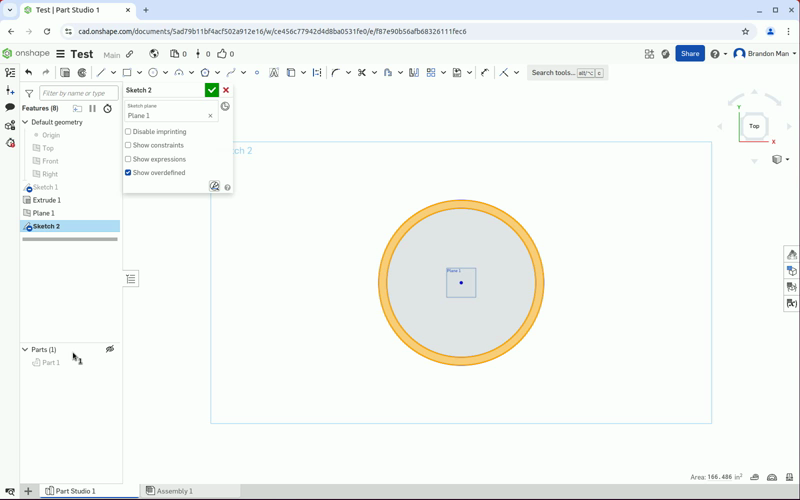
key(shift+y)
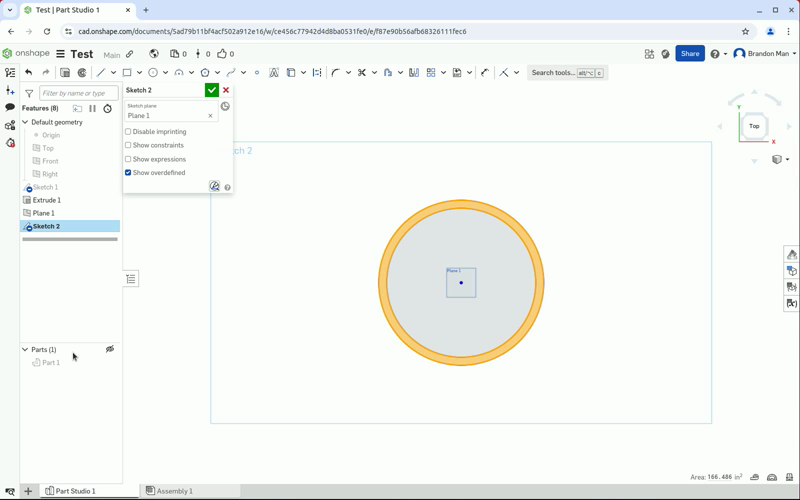
key(shift+e)
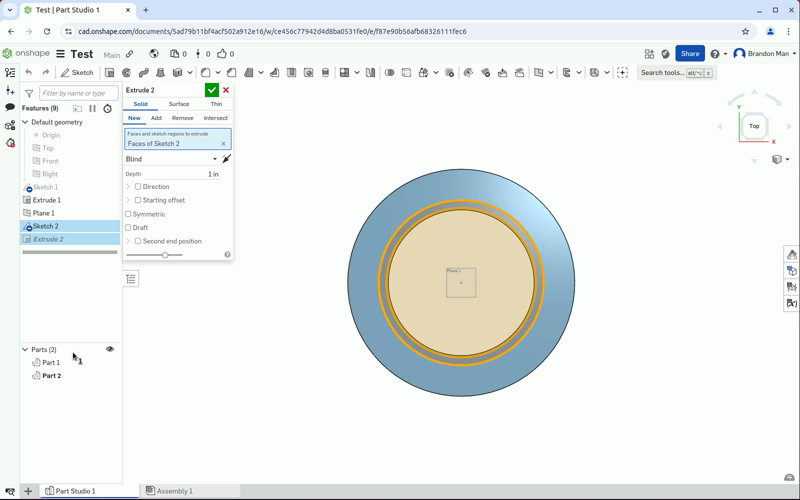
mouse_move(143, 106)
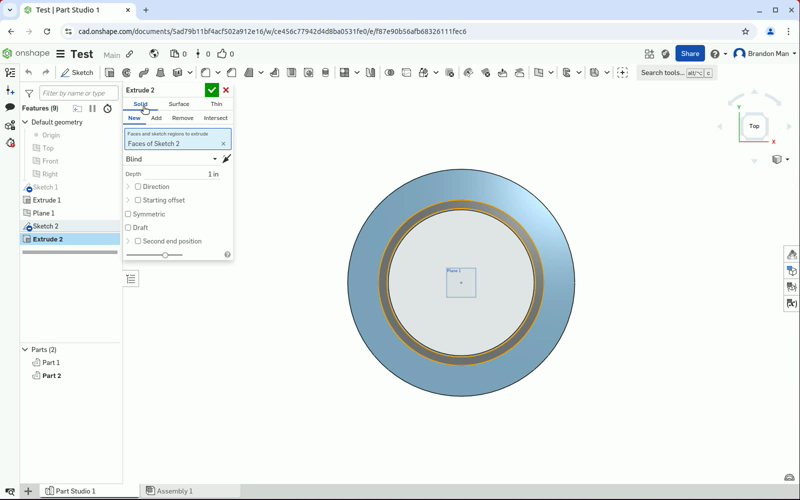
click(143, 106)
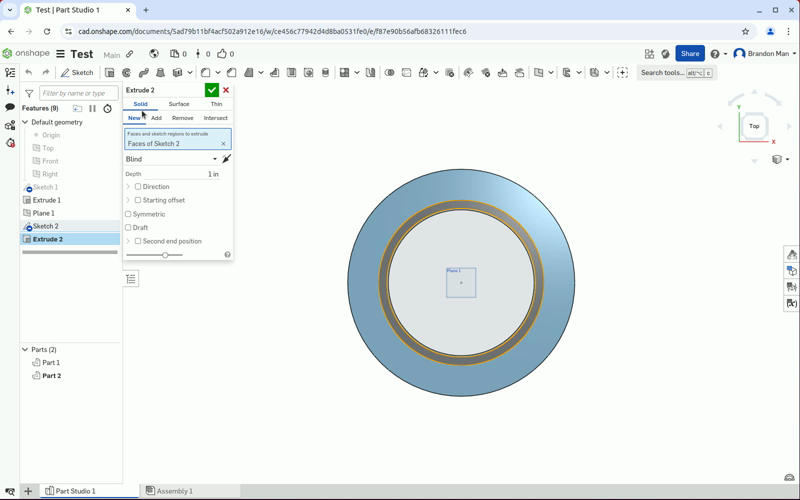
mouse_move(137, 120)
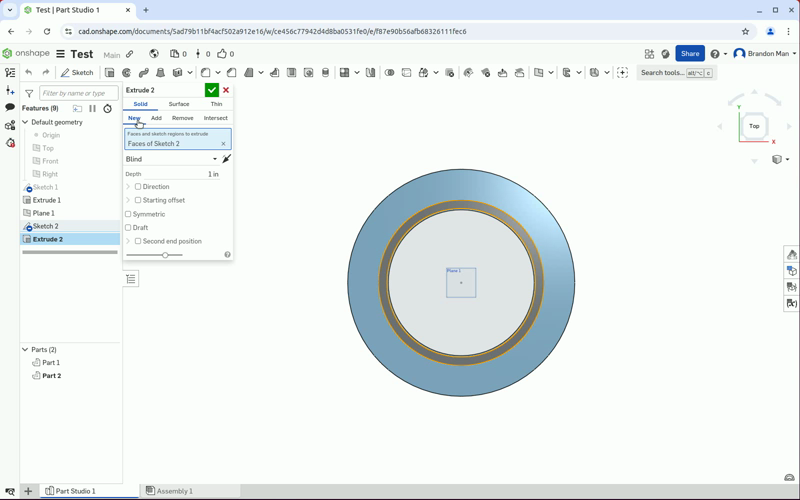
click(137, 120)
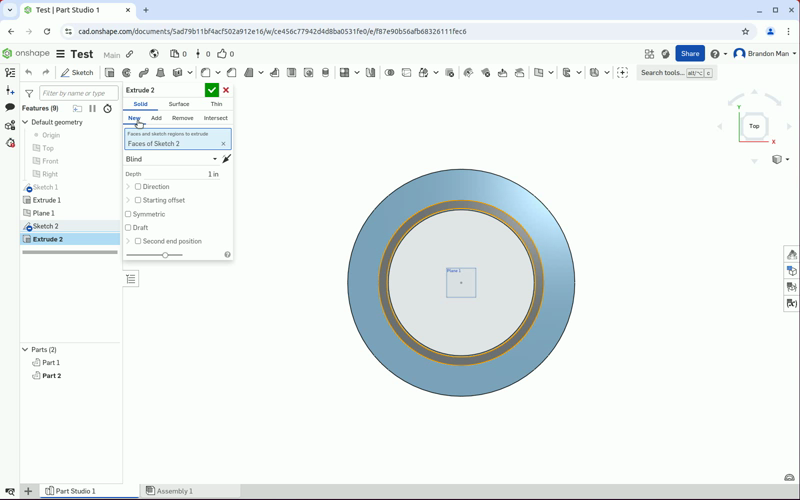
key(tab, 4)
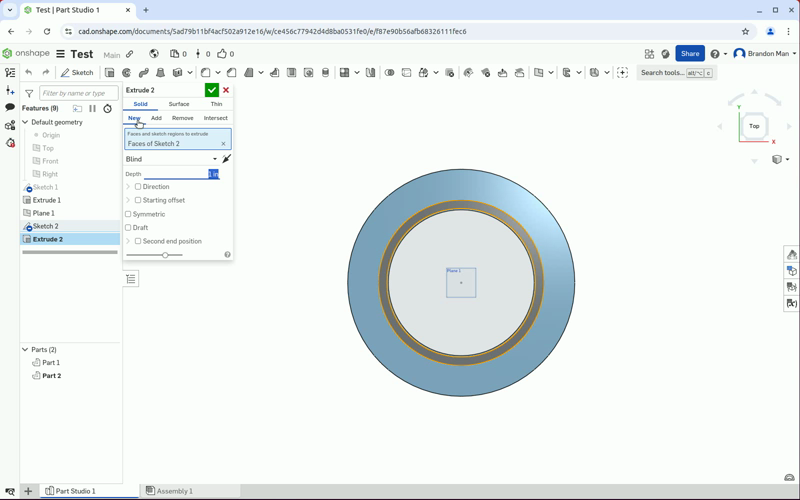
text(15.887)
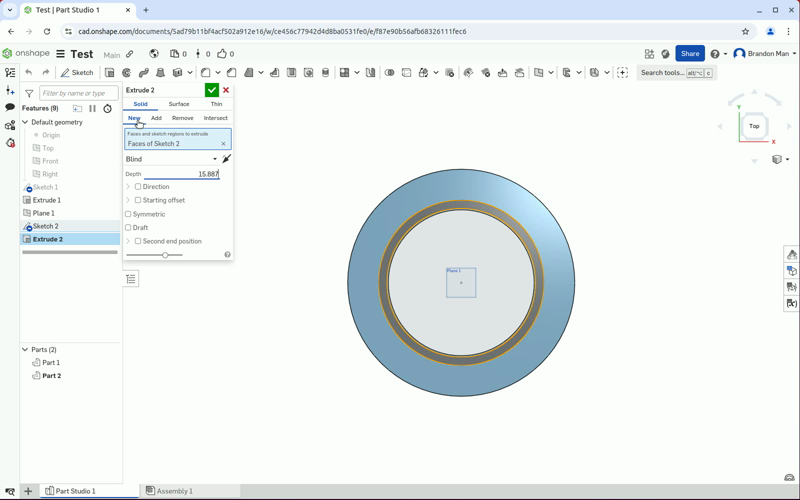
key(enter)
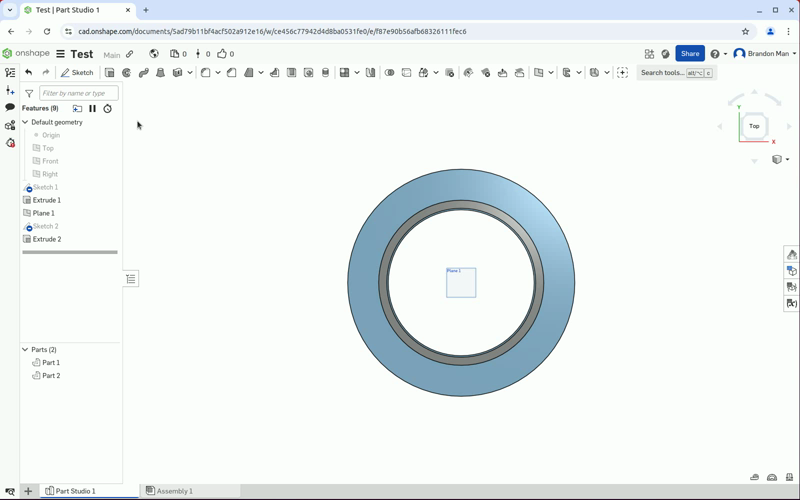
key(shift+h)
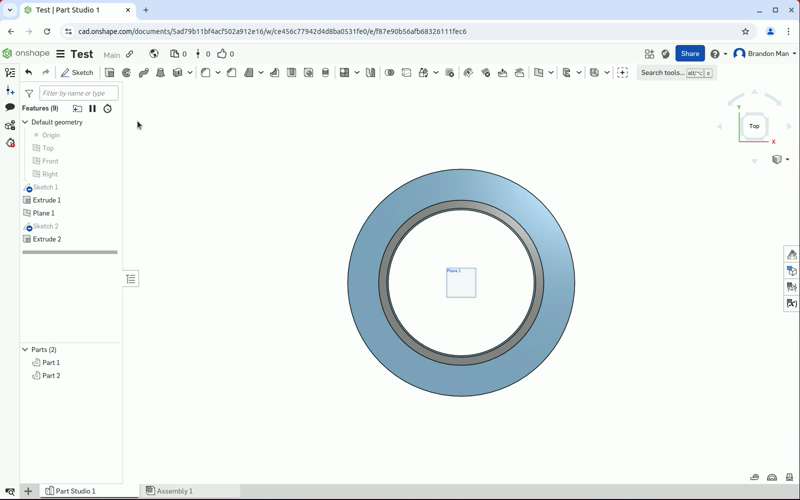
key(shift+h)
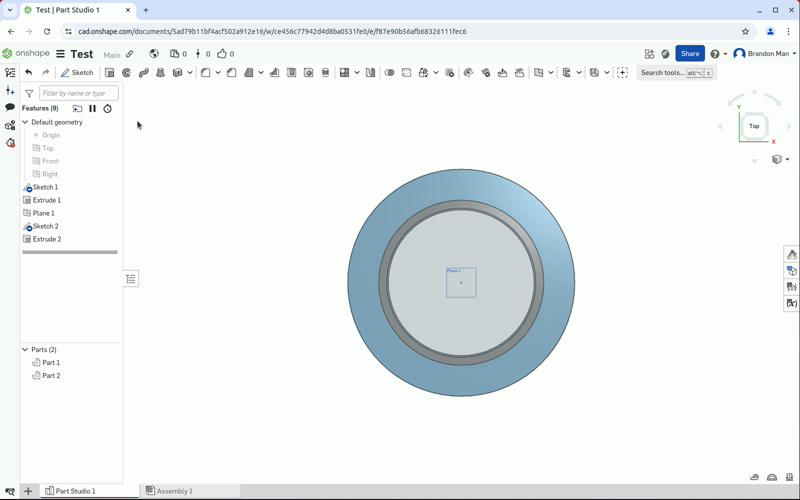
key(shift+7)
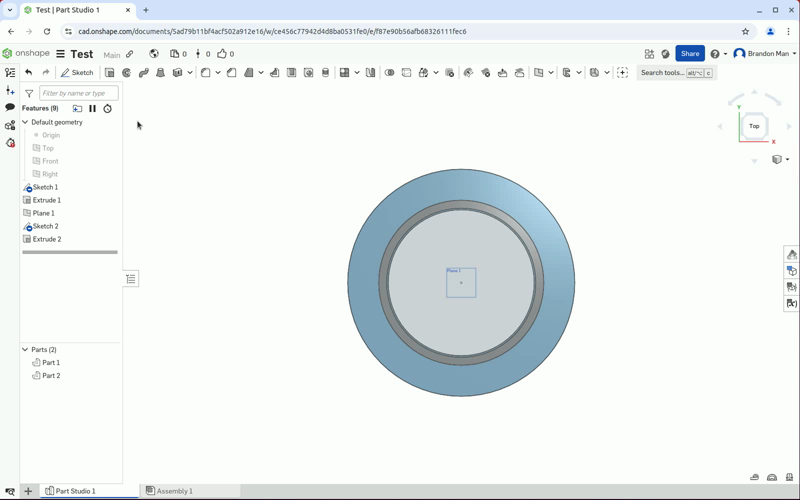
key(up, 3)
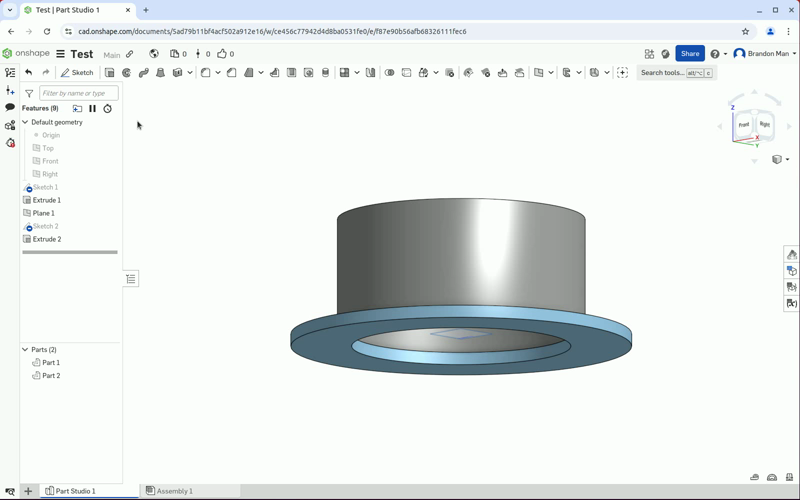
key(left, 3)
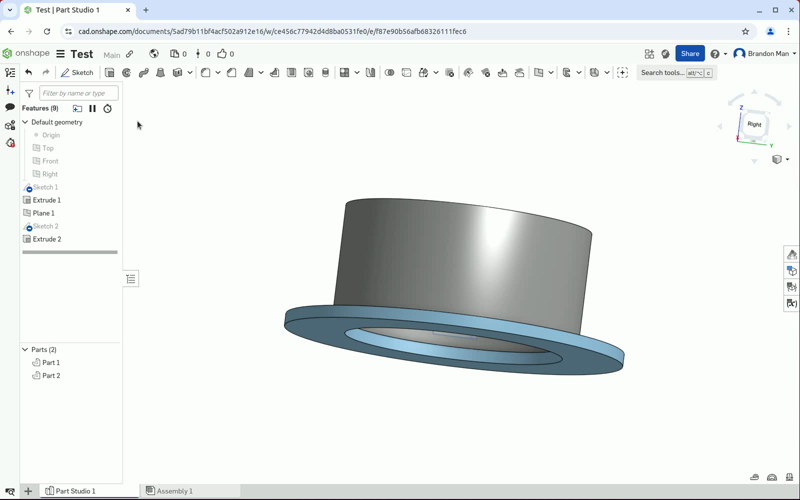
key(right, 3)
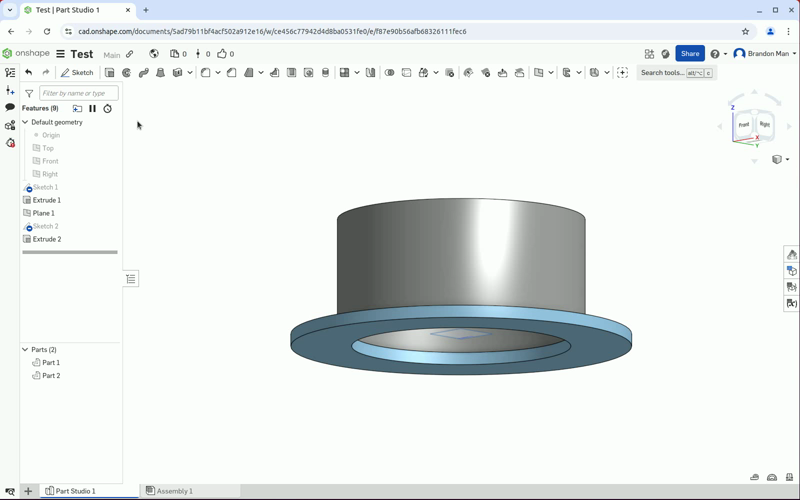
key(down, 3)
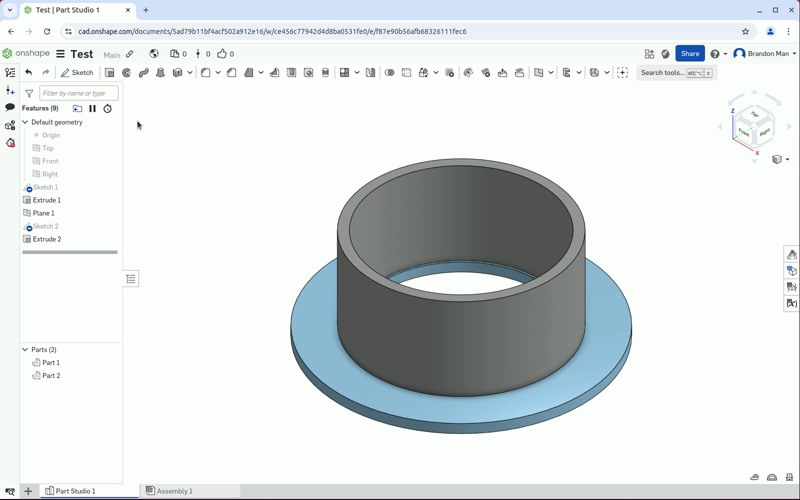
mouse_move(73, 189)
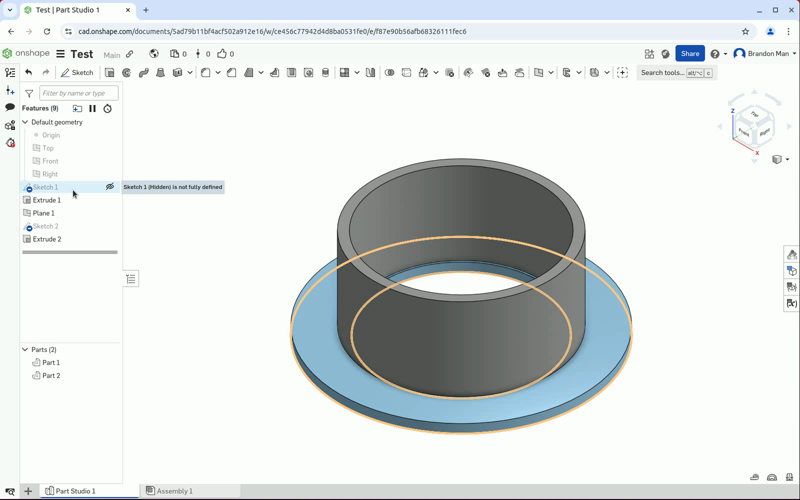
click(73, 189)